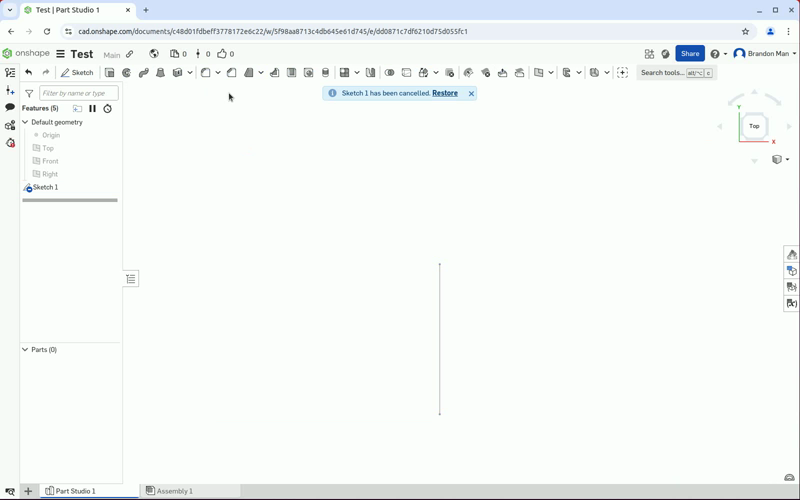
key(shift+h)
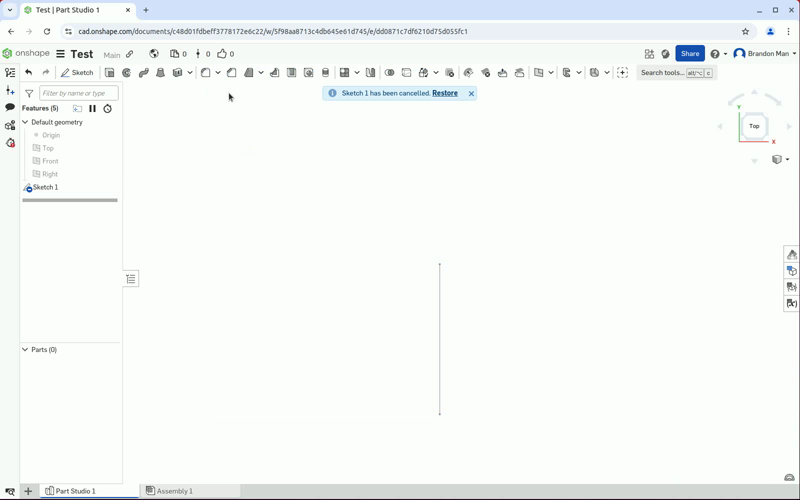
key(shift+s)
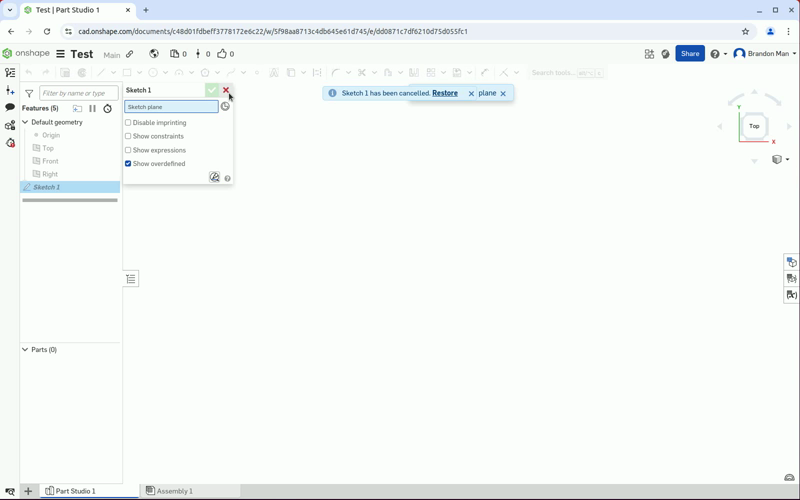
mouse_move(73, 150)
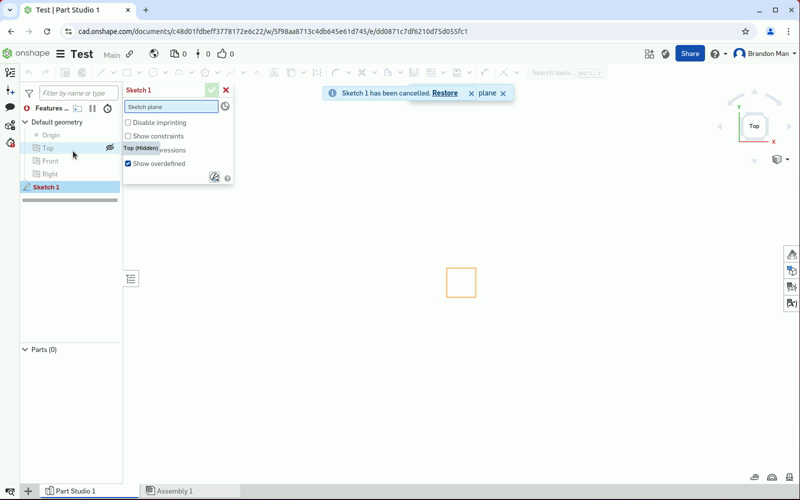
click(73, 150)
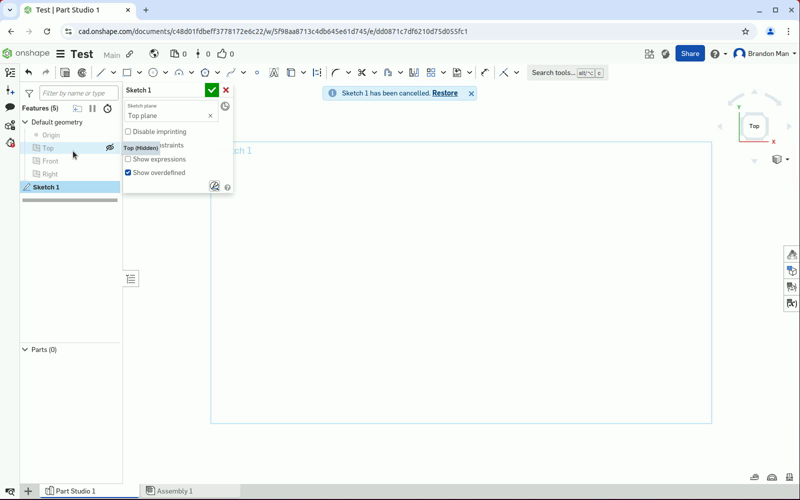
mouse_move(73, 352)
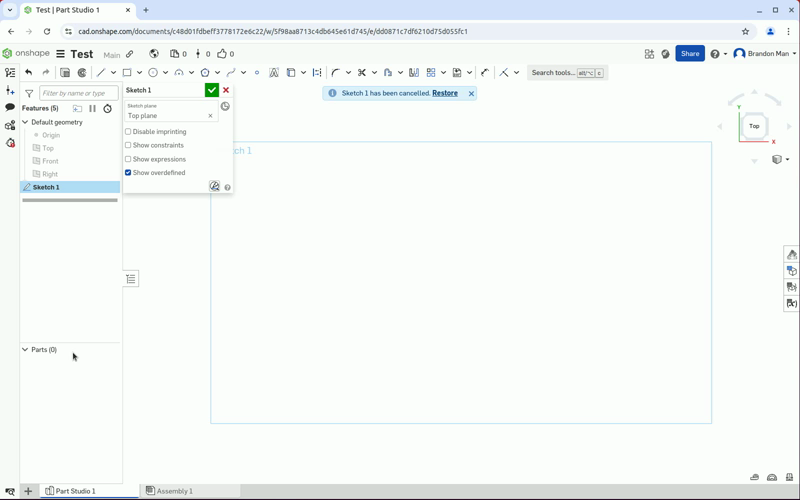
key(y)
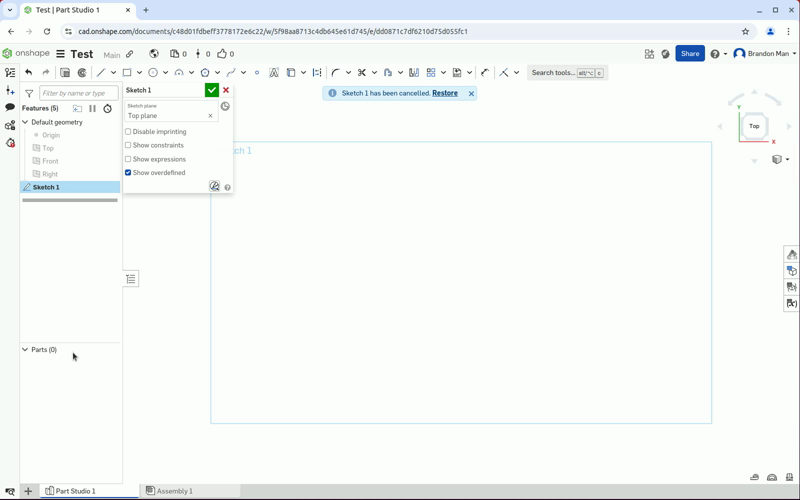
key(l)
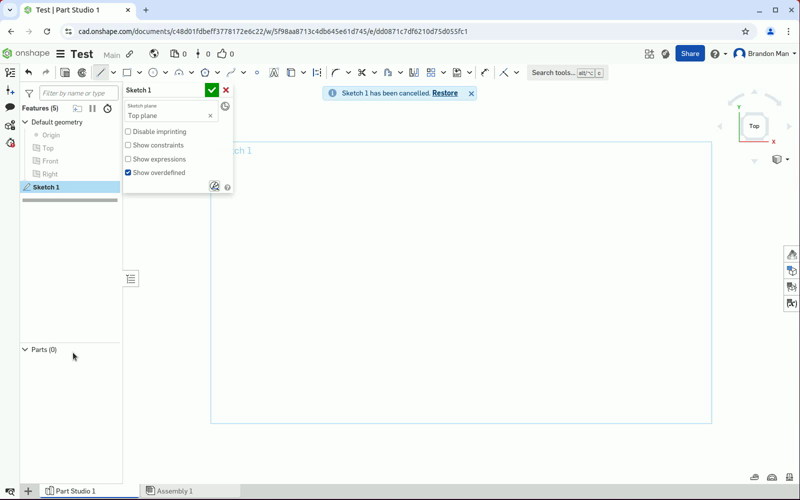
key_down(shift)
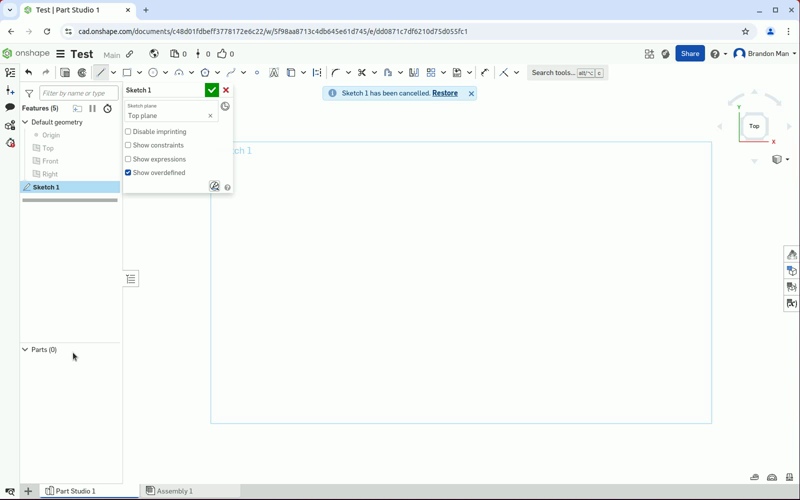
mouse_move(500, 330)
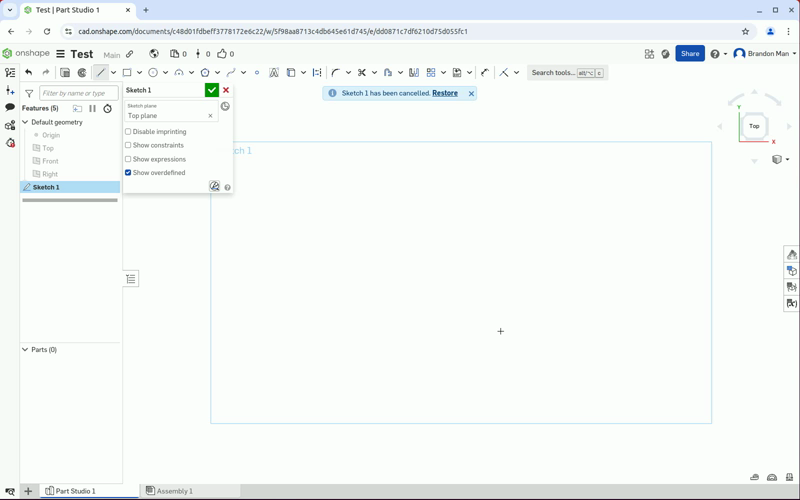
click(500, 330)
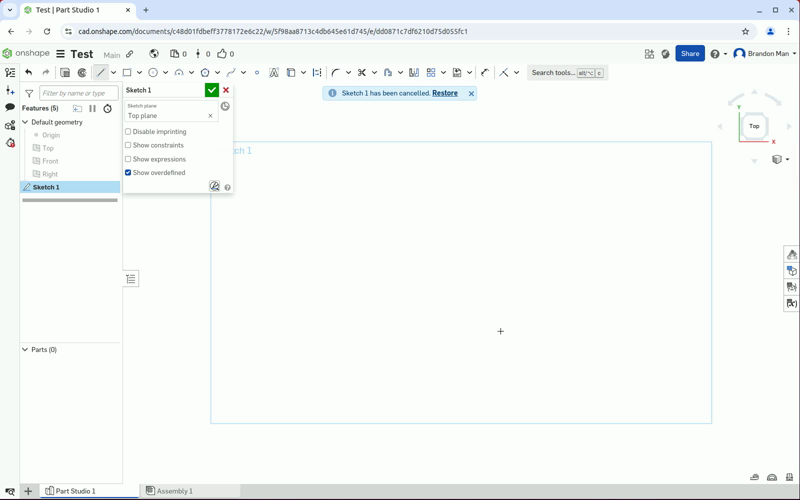
key_up(shift)
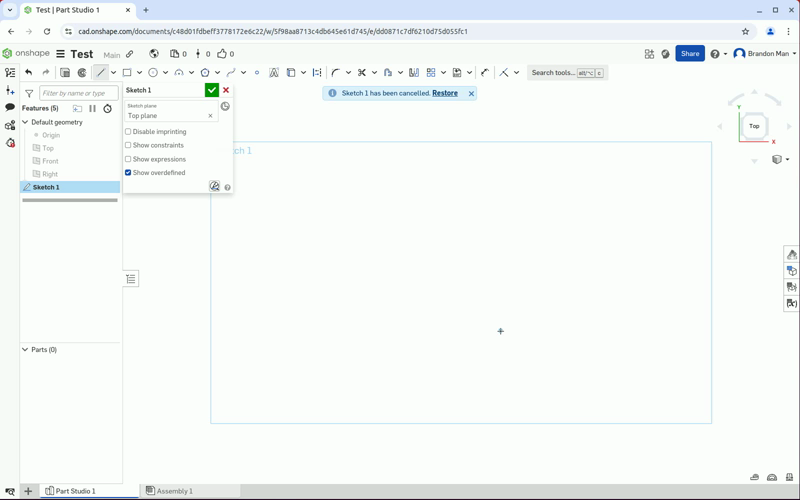
key_down(shift)
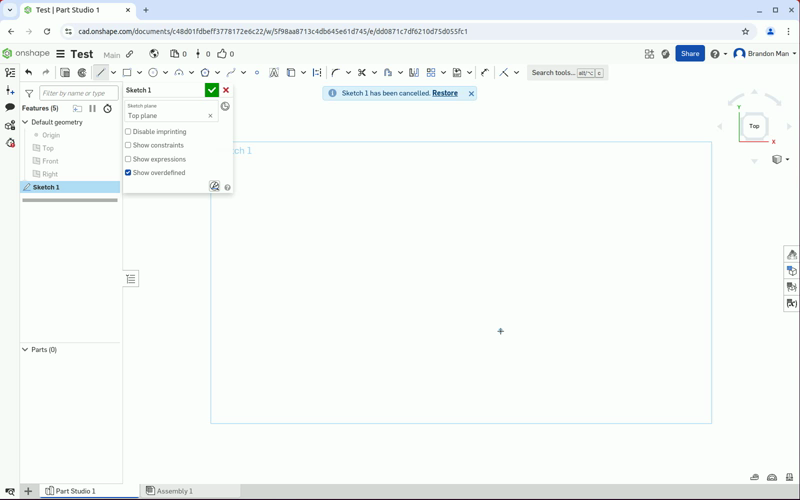
mouse_move(530, 330)
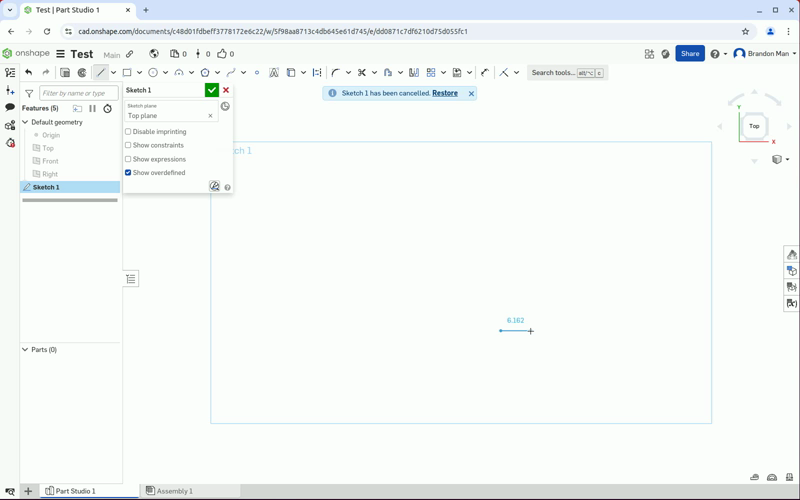
mouse_move(516, 330)
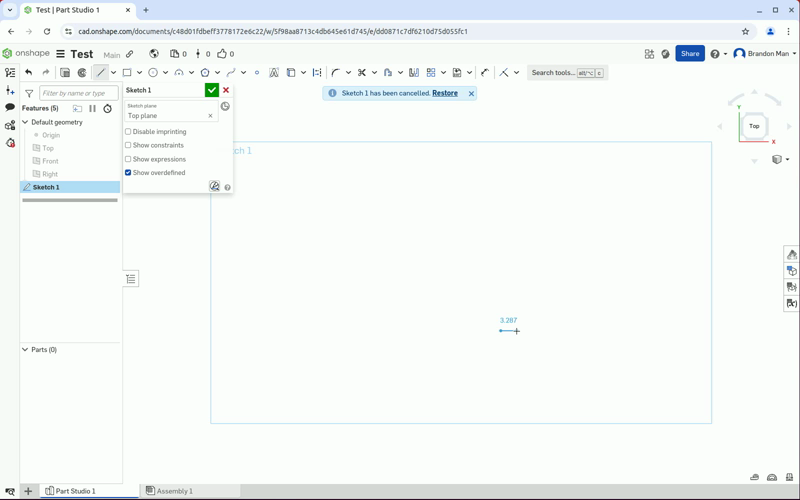
click(516, 330)
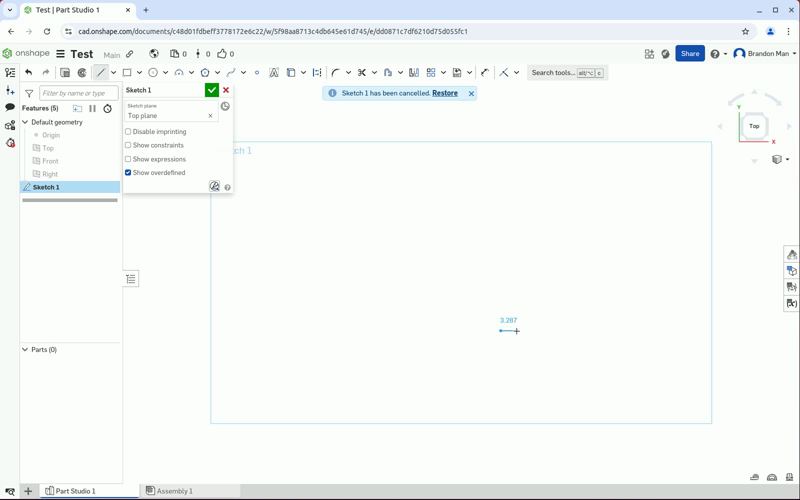
key_up(shift)
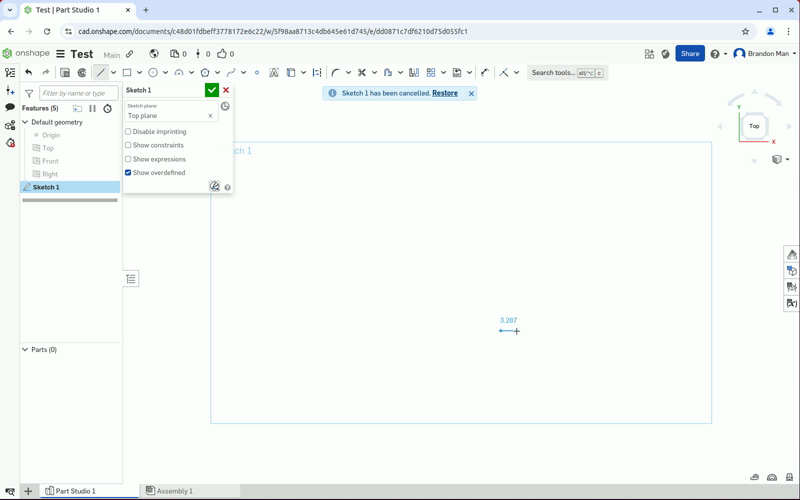
key_down(shift)
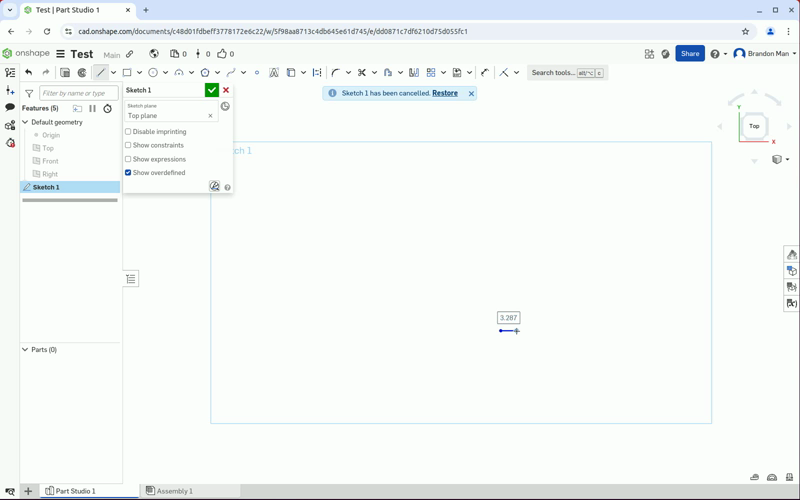
mouse_move(516, 234)
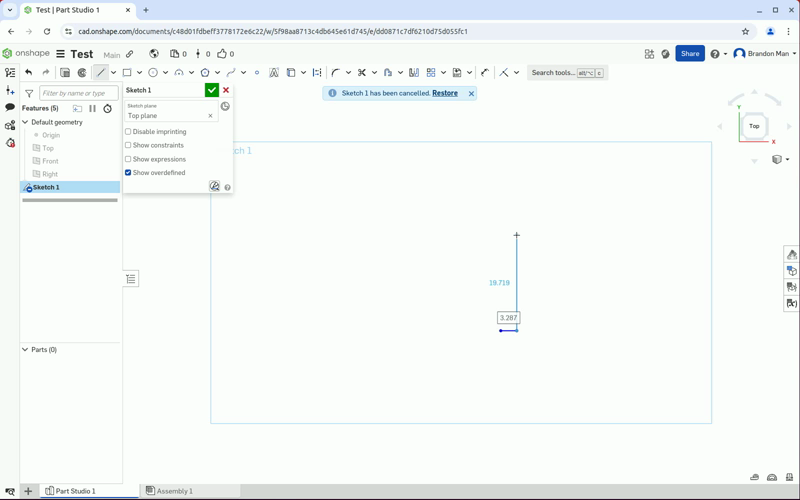
click(516, 234)
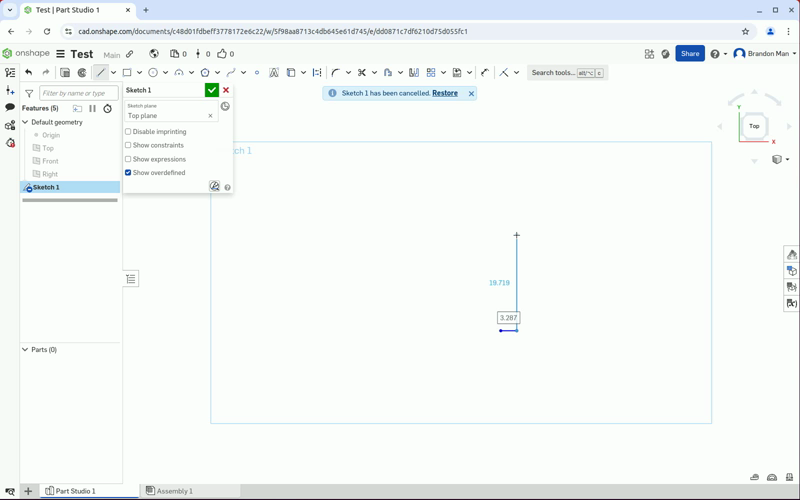
key_up(shift)
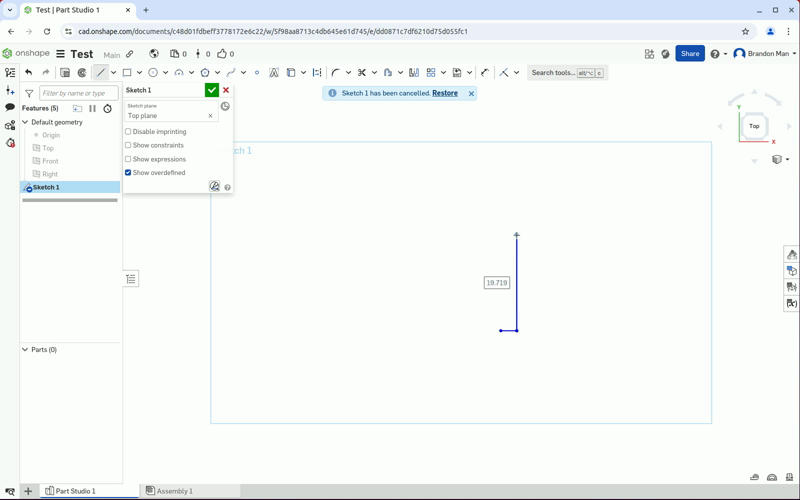
key_down(shift)
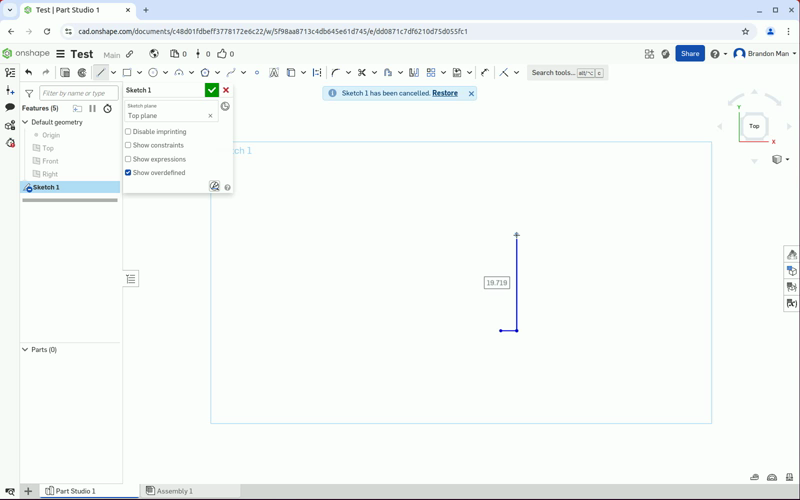
mouse_move(546, 234)
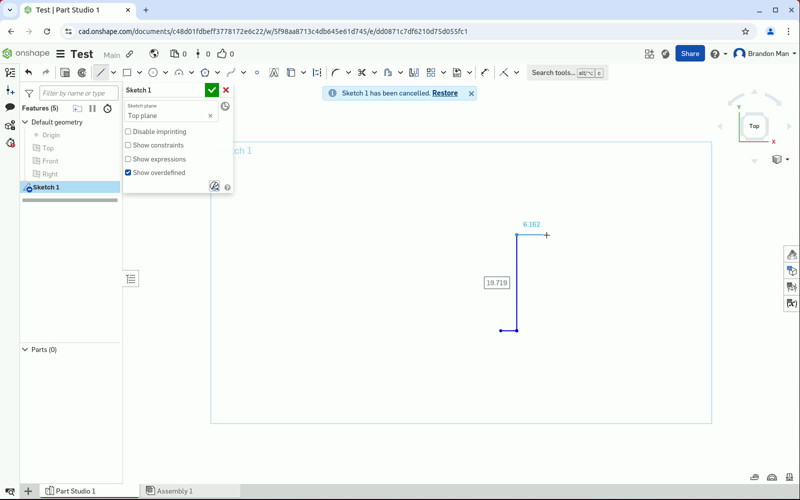
mouse_move(500, 234)
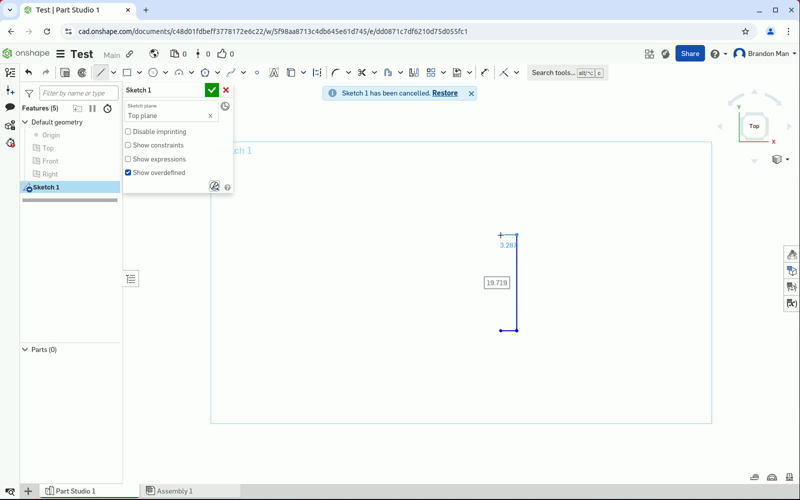
click(500, 234)
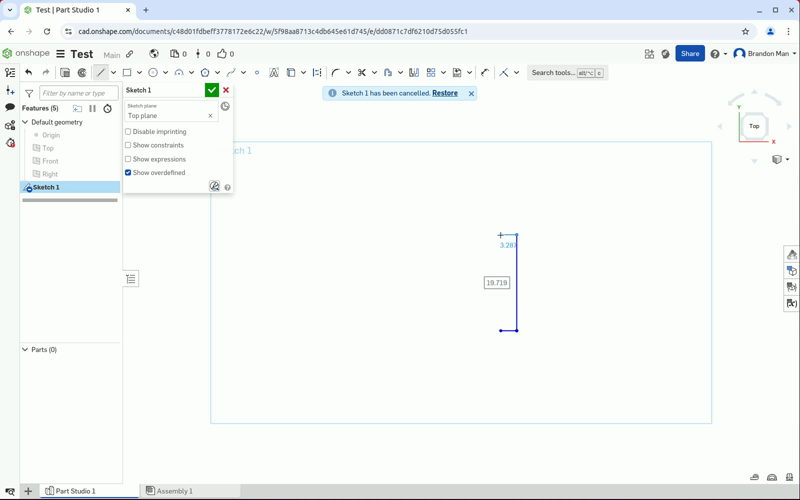
key_up(shift)
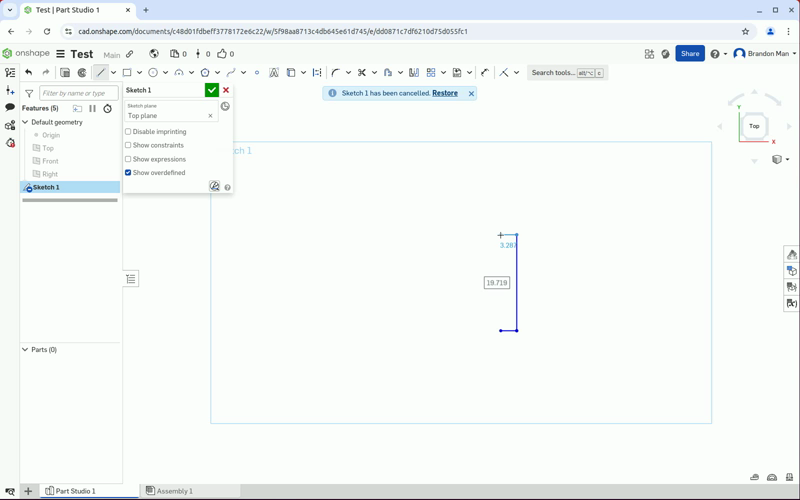
key_down(shift)
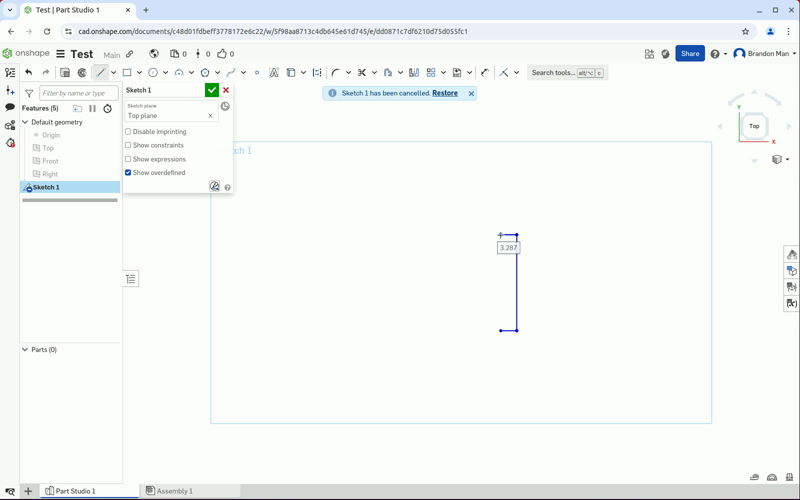
mouse_move(500, 330)
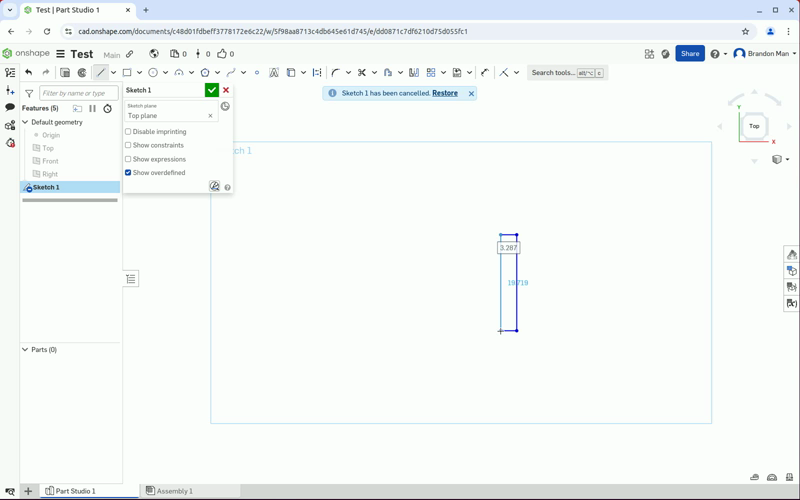
key_up(shift)
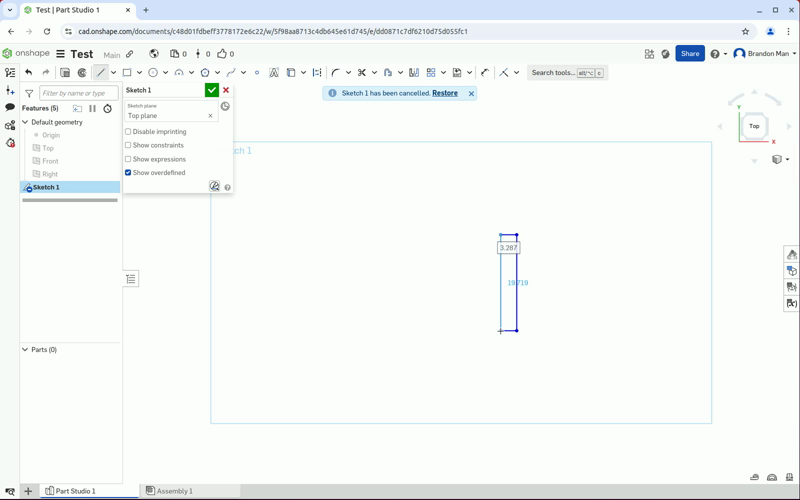
click(500, 330)
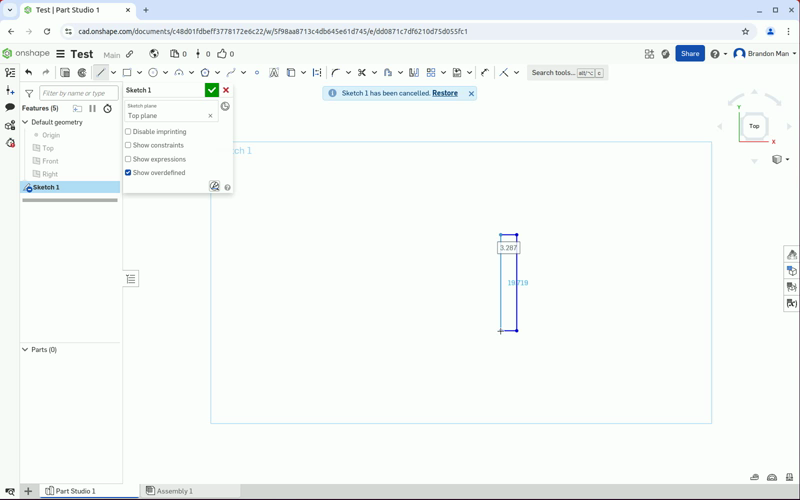
key(esc)
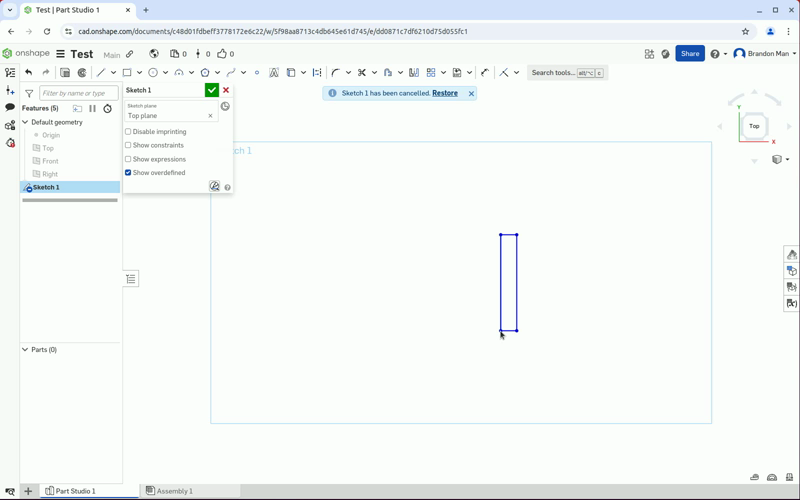
mouse_move(505, 284)
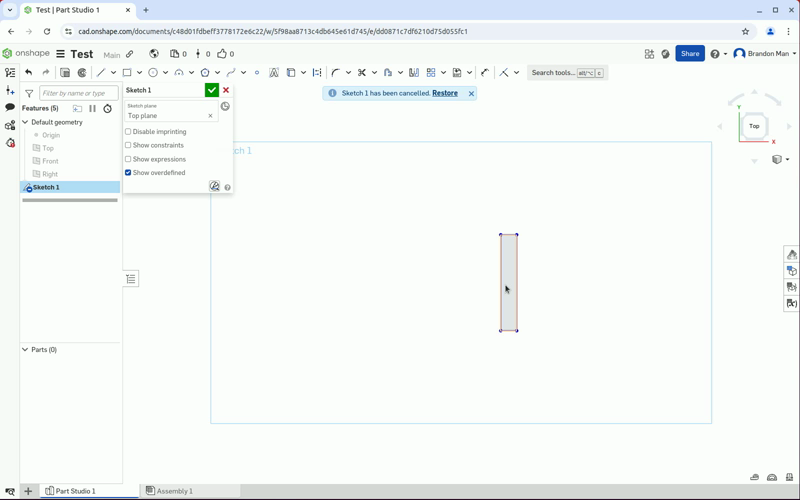
scroll(6)
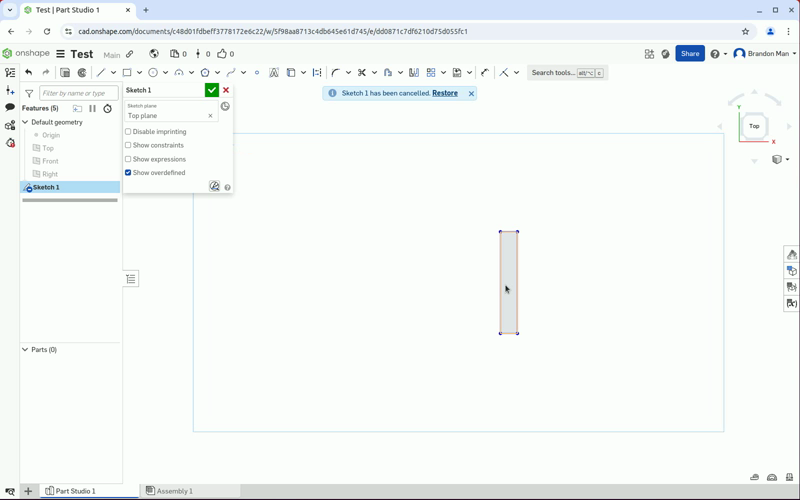
scroll(6)
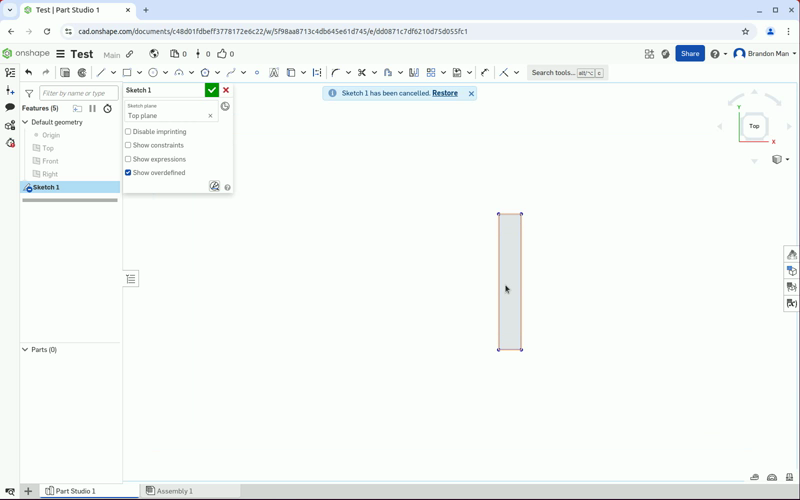
scroll(6)
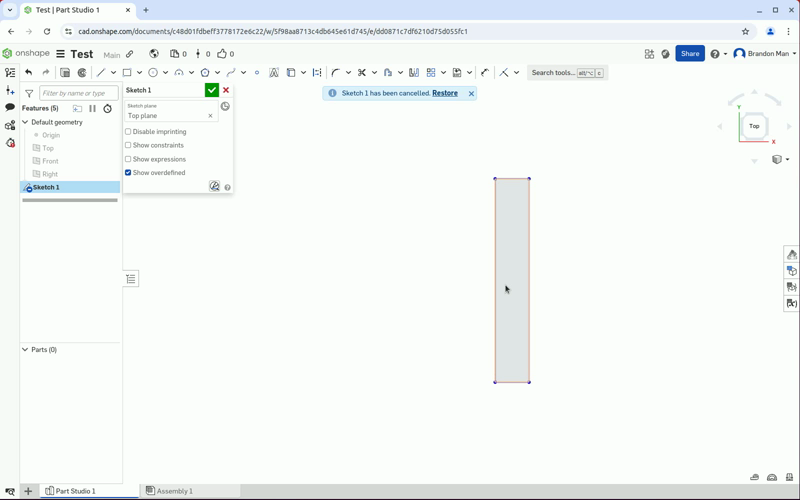
scroll(6)
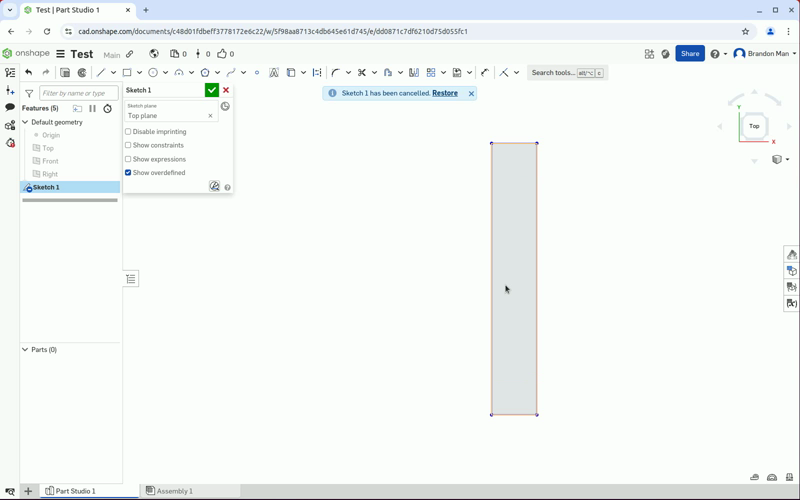
scroll(6)
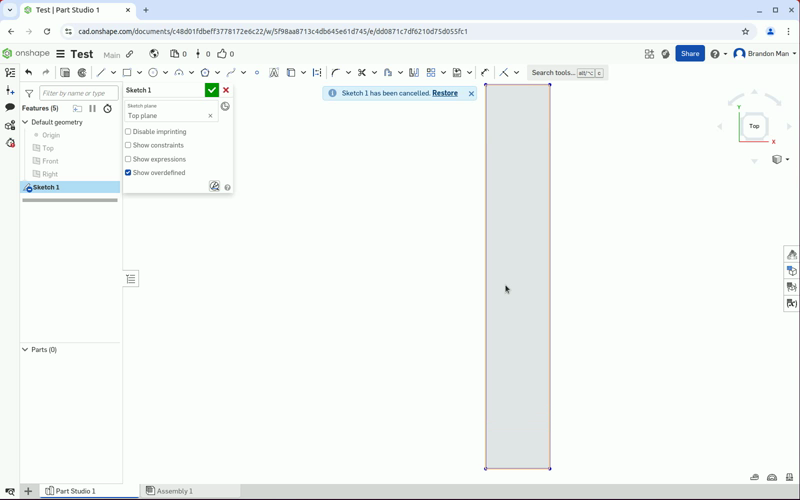
scroll(6)
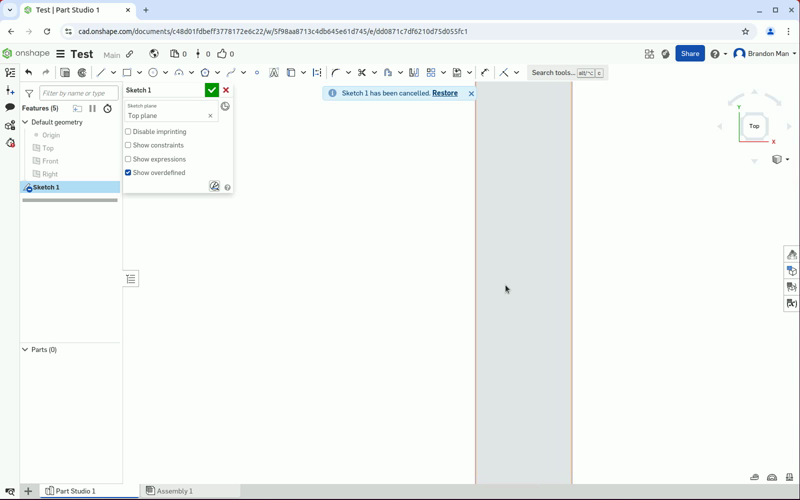
scroll(6)
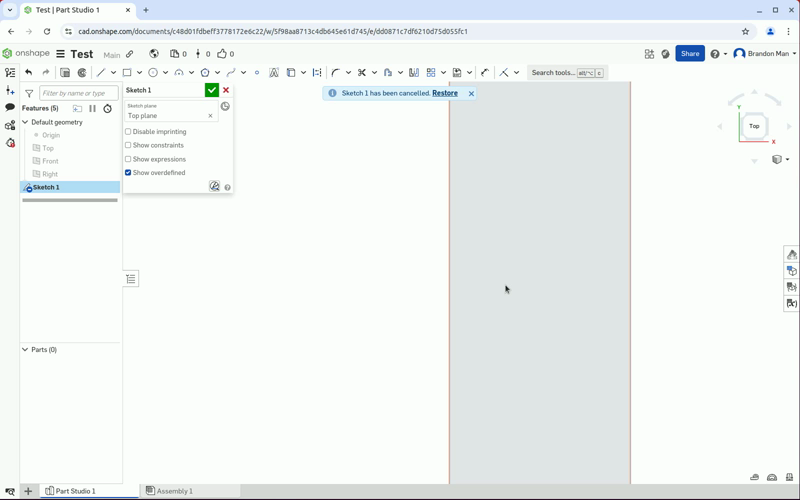
click(505, 284)
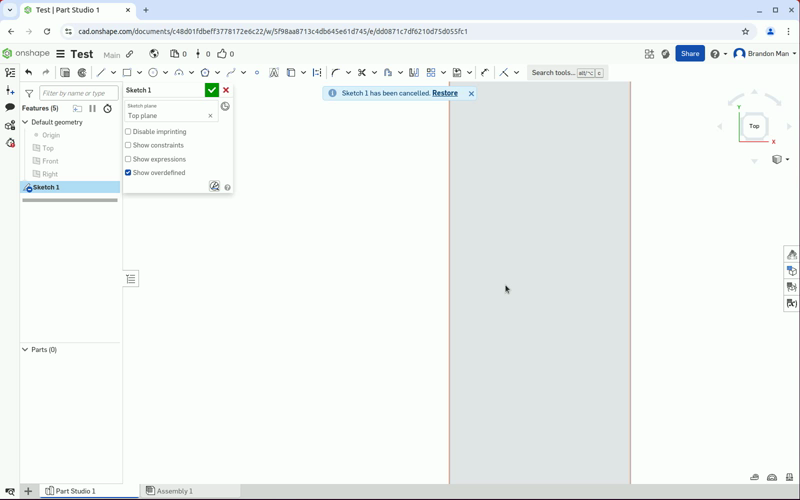
scroll(-6)
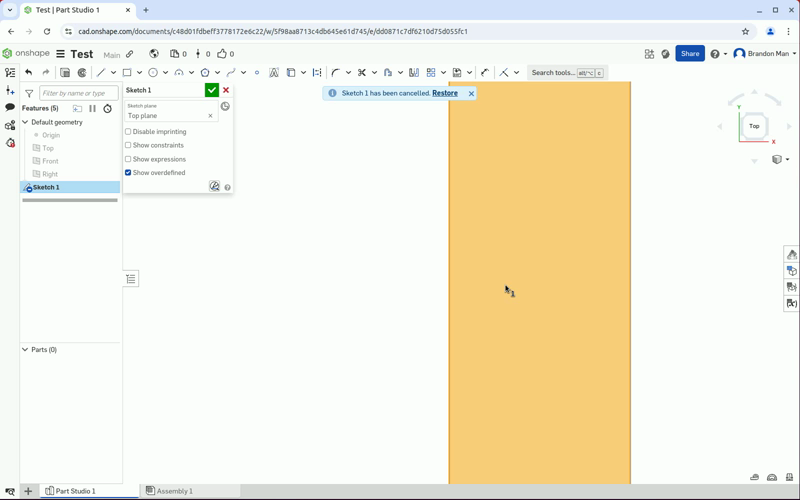
scroll(-6)
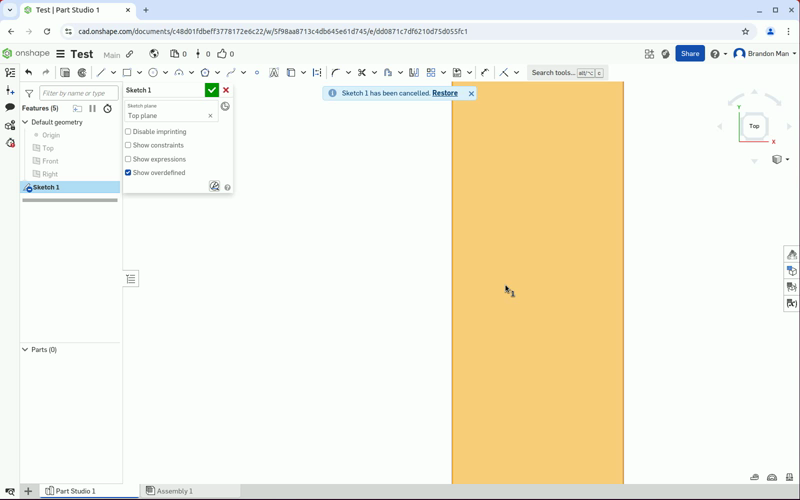
scroll(-6)
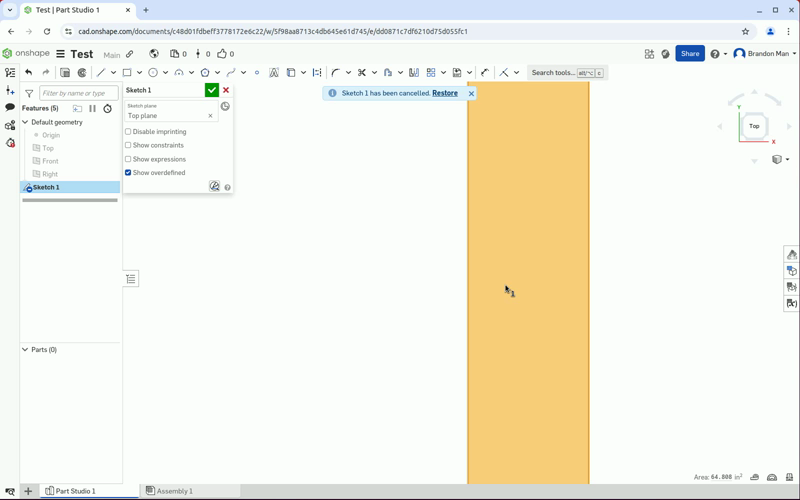
scroll(-6)
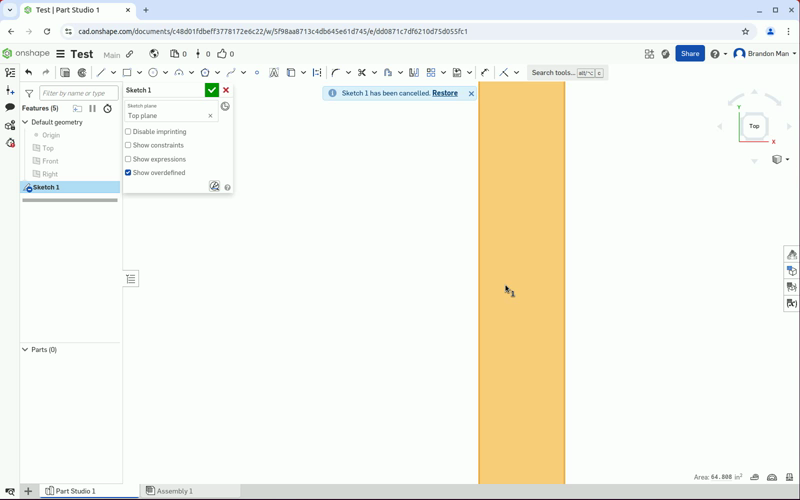
scroll(-6)
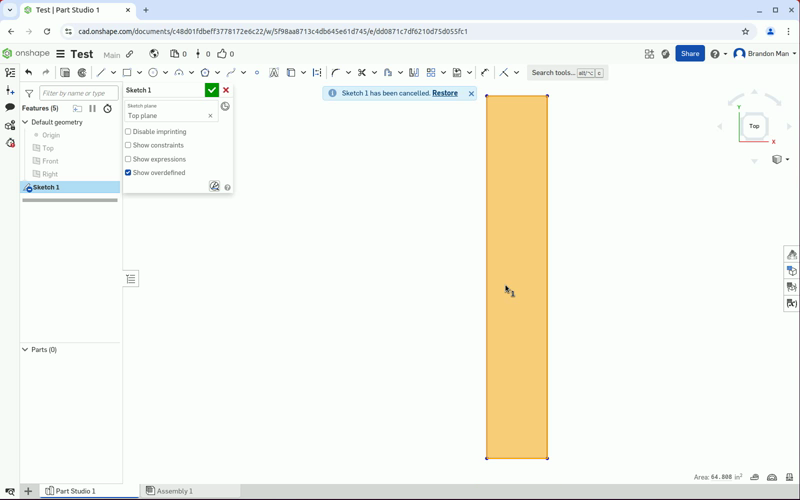
scroll(-6)
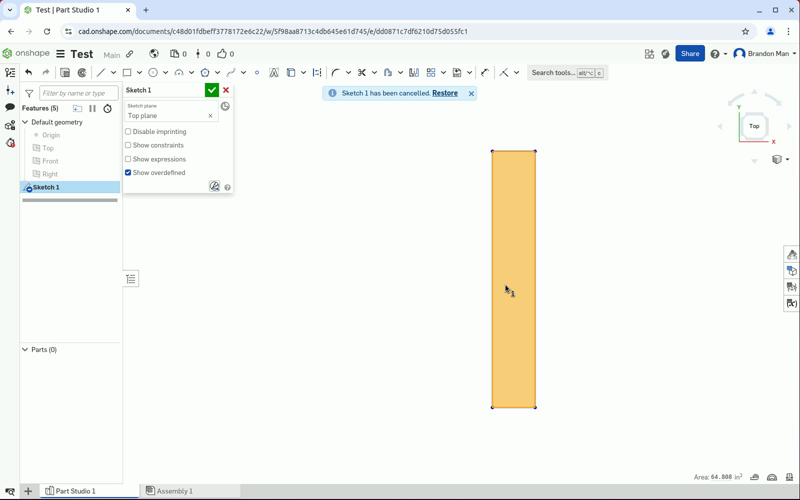
scroll(-6)
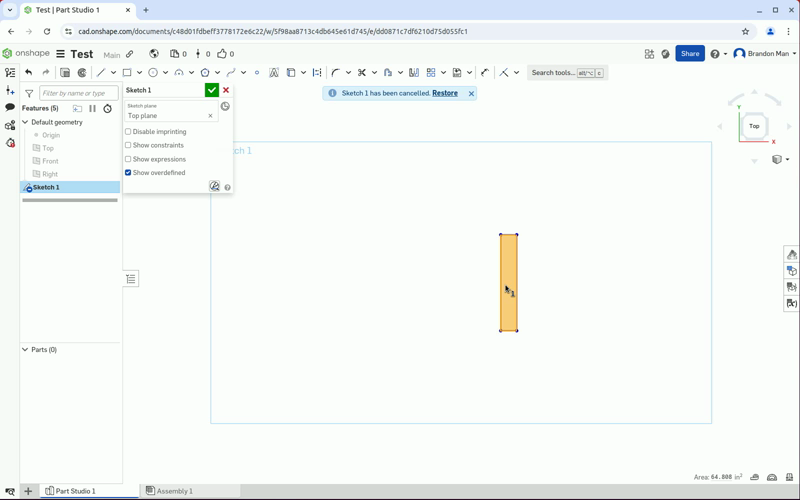
mouse_move(73, 352)
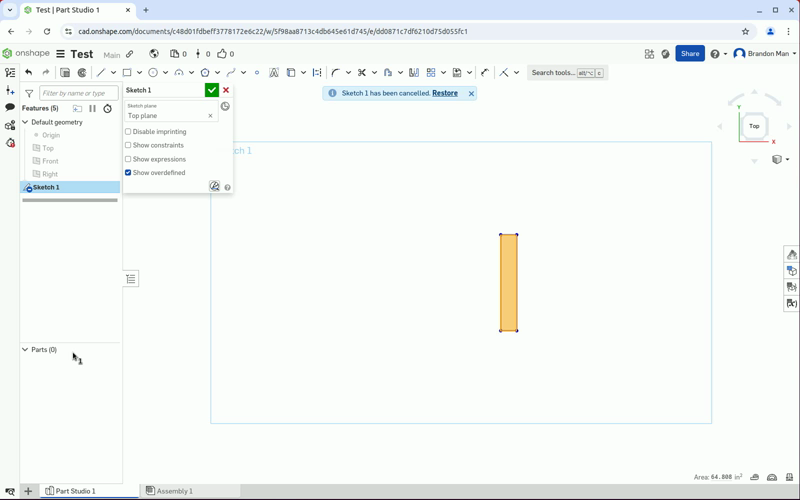
key(shift+y)
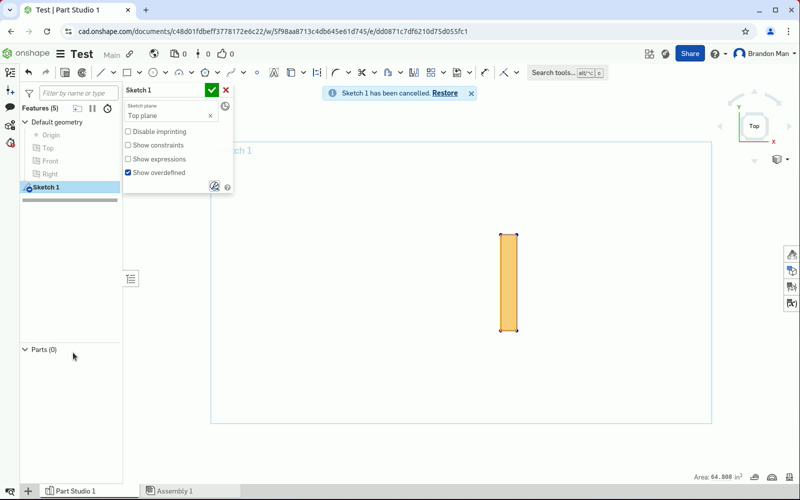
key(shift+e)
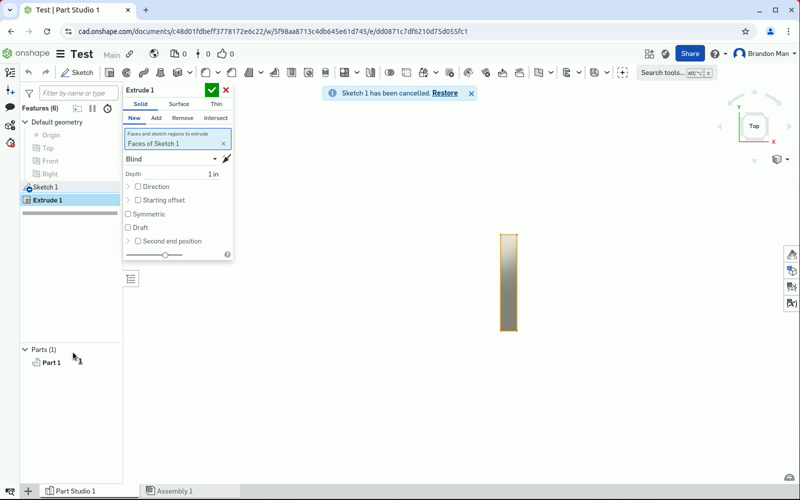
mouse_move(143, 106)
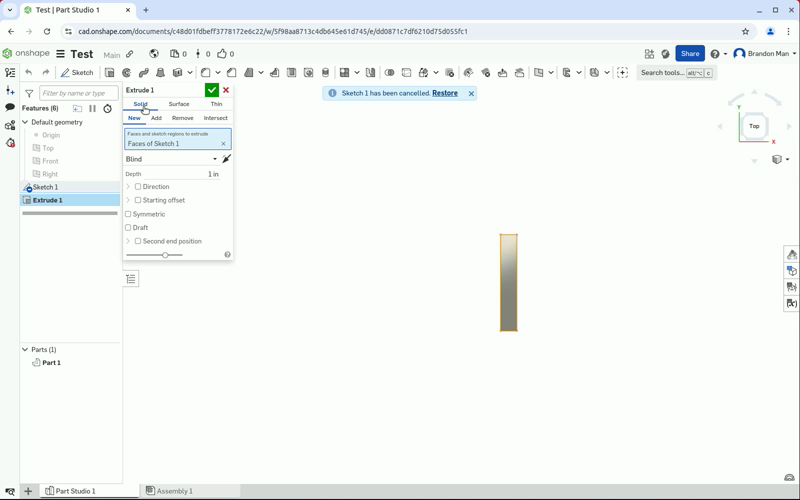
click(143, 106)
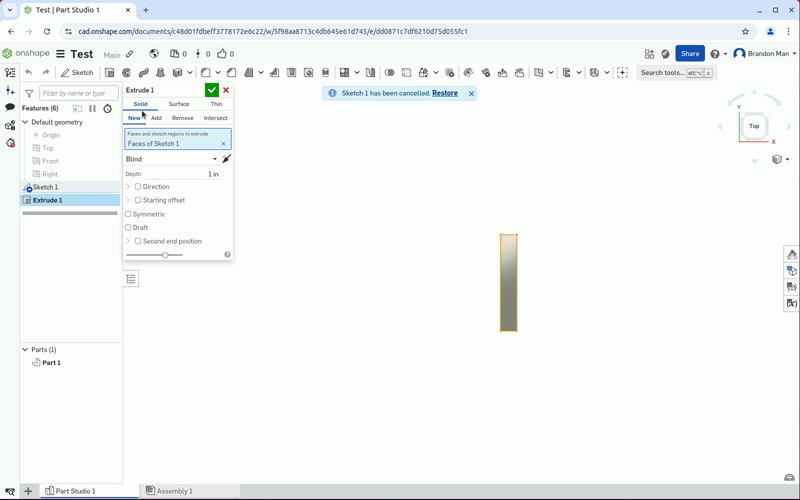
mouse_move(137, 120)
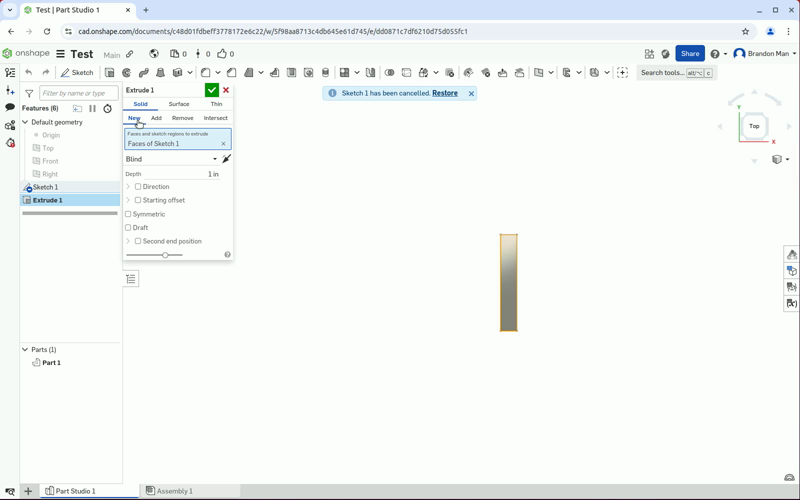
click(137, 120)
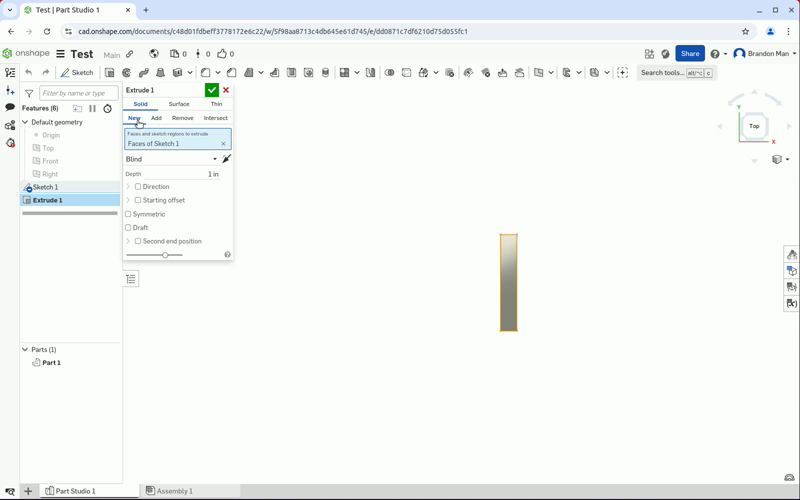
key(tab, 4)
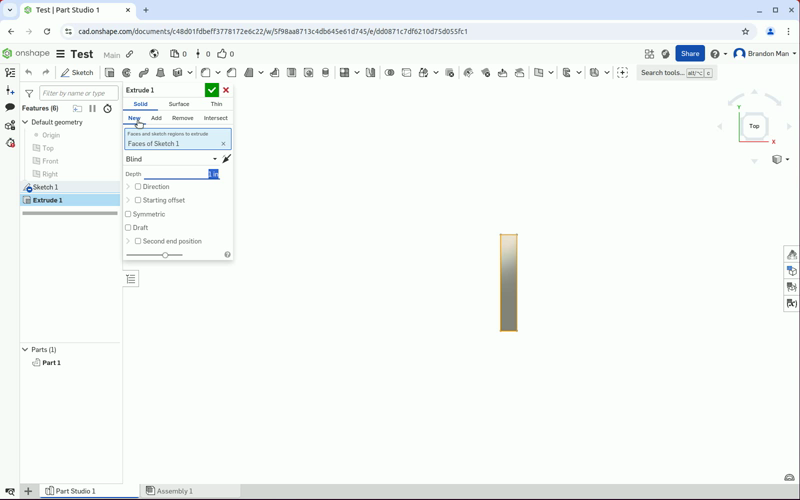
text(3.37)
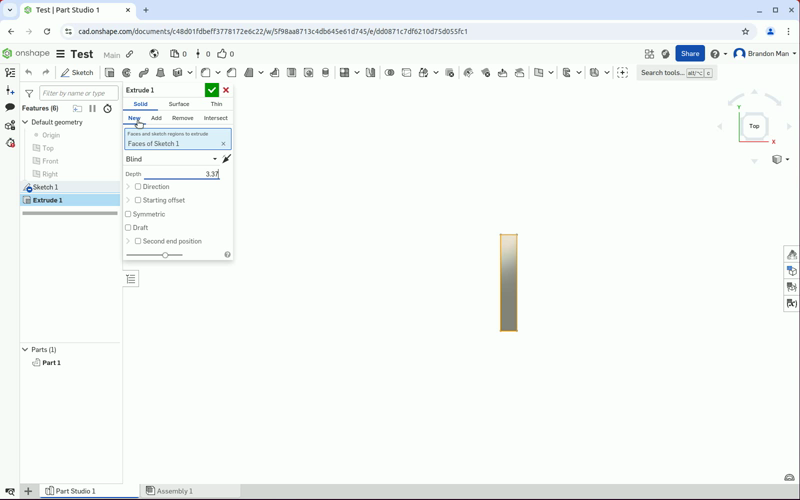
key(enter)
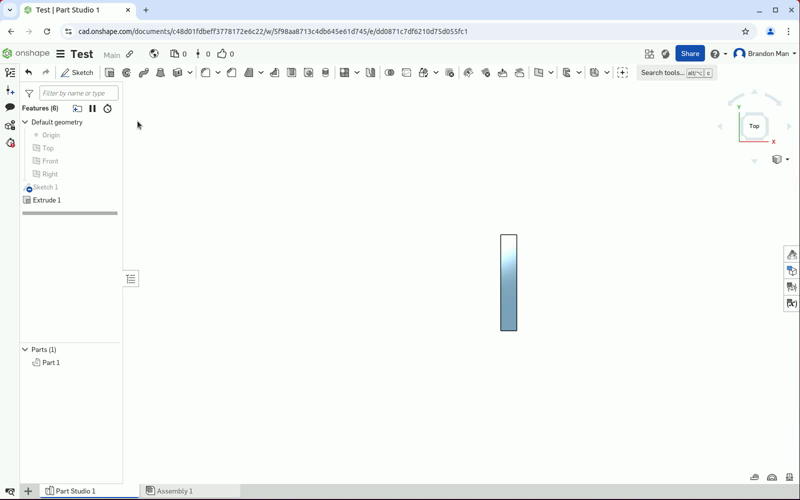
key(shift+h)
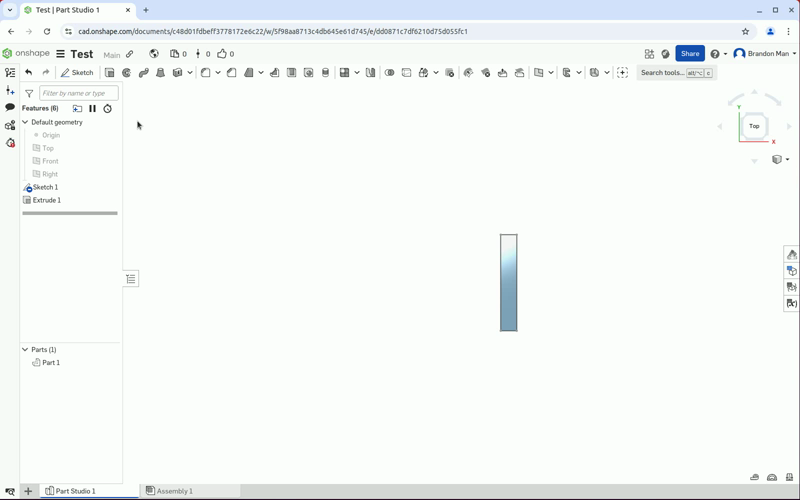
key(shift+h)
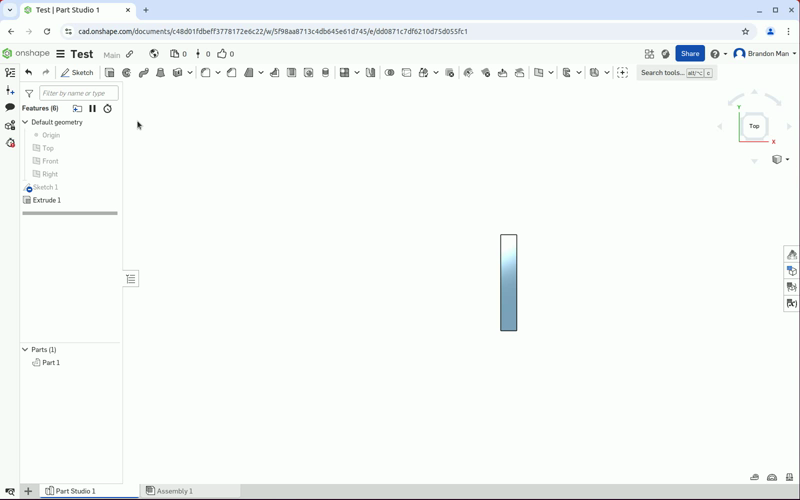
mouse_move(73, 189)
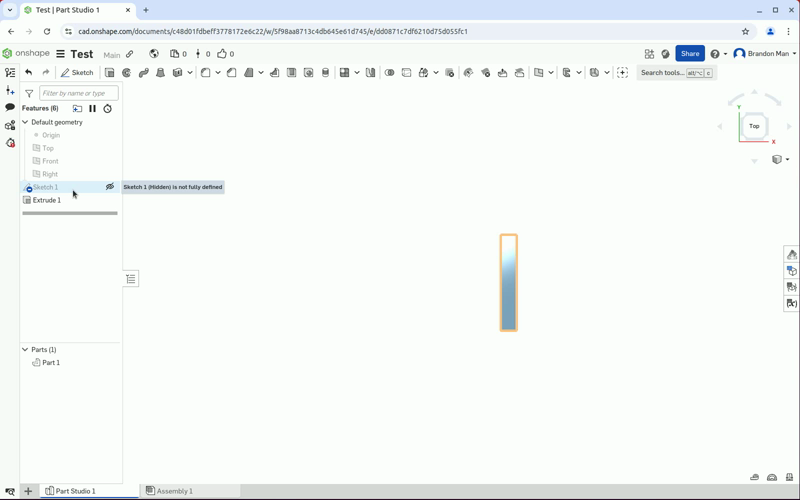
click(73, 189)
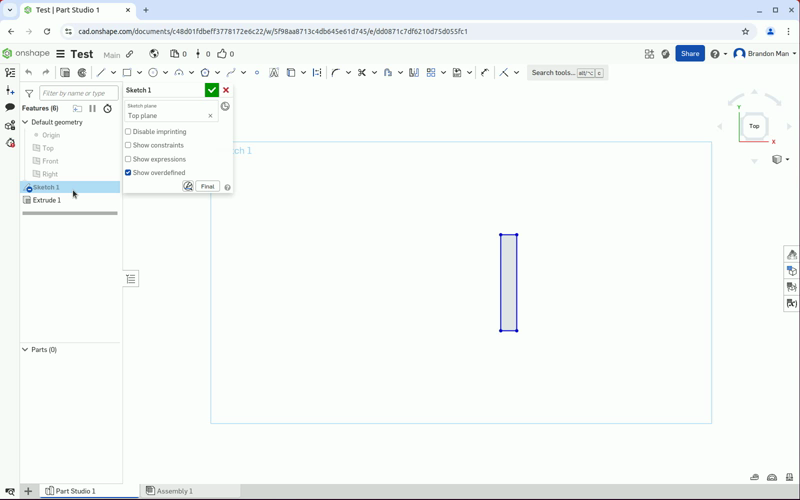
mouse_move(229, 92)
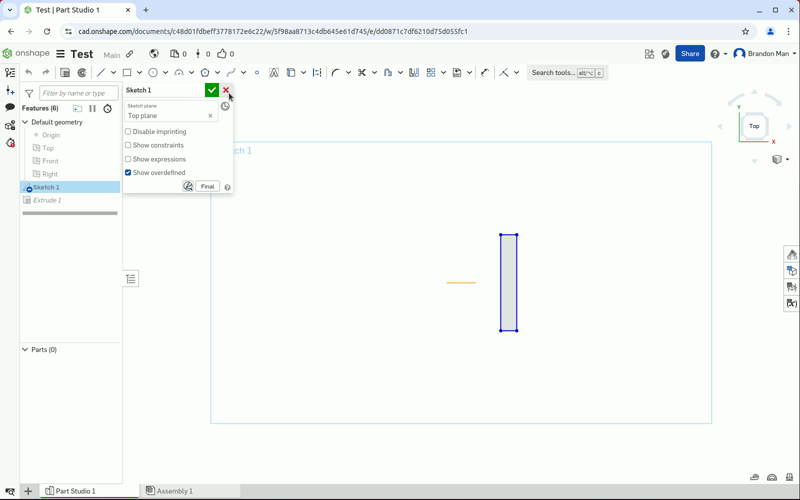
click(229, 92)
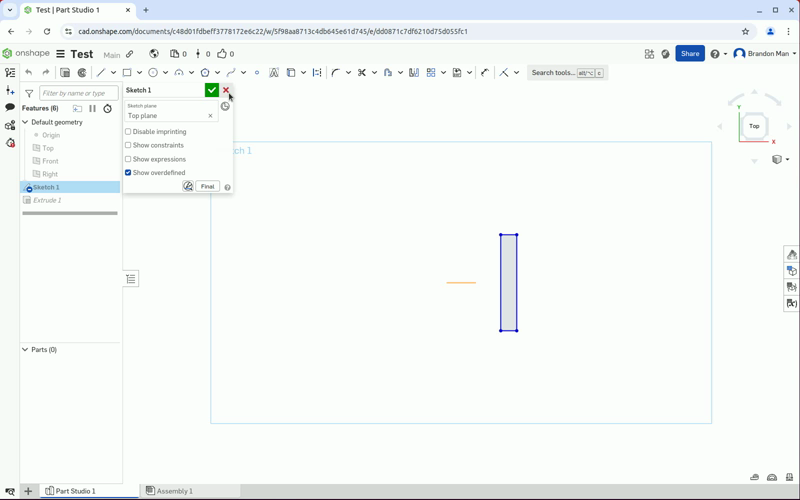
key(shift+s)
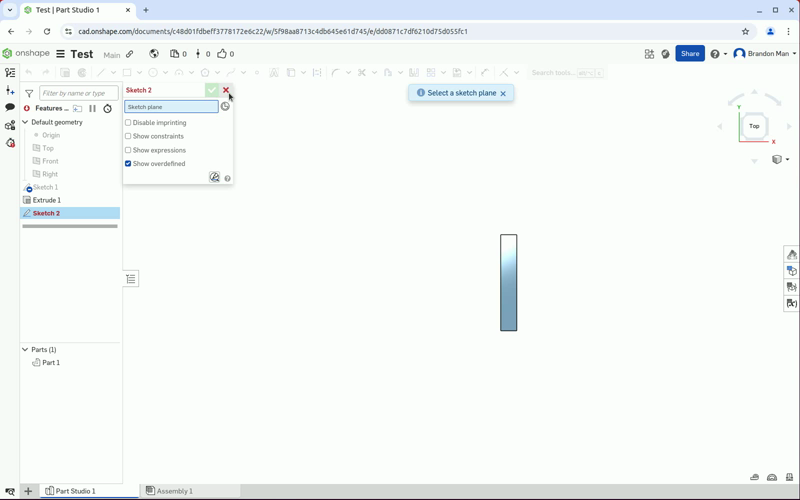
mouse_move(73, 150)
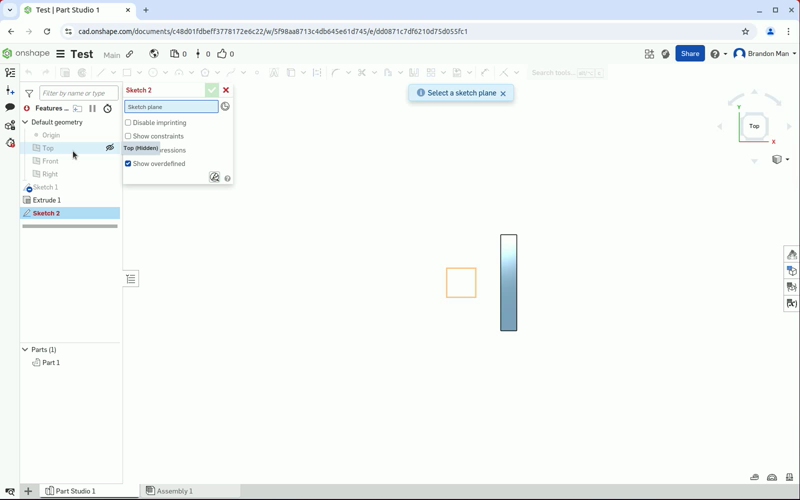
click(73, 150)
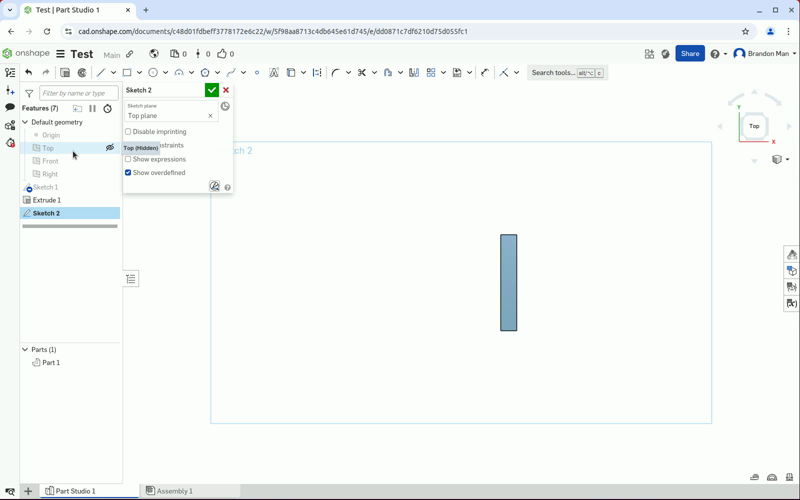
mouse_move(73, 352)
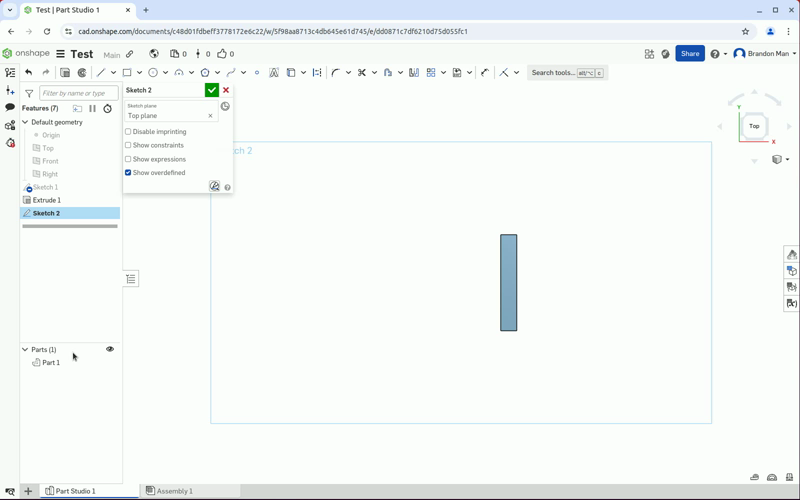
key(y)
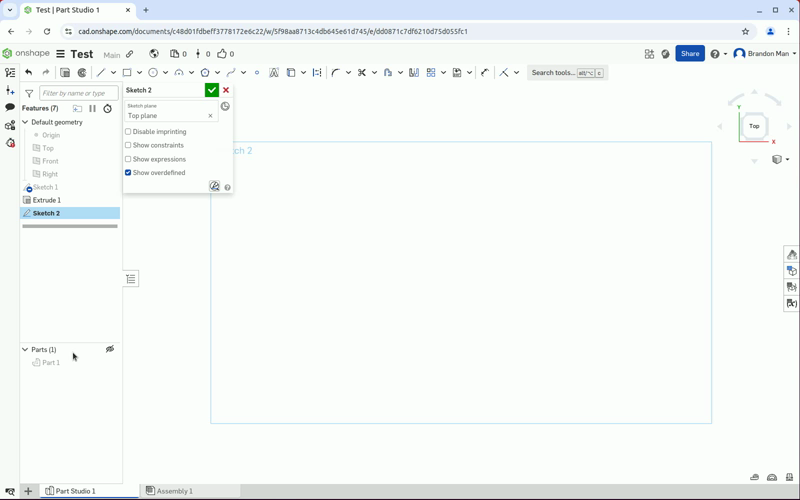
key(l)
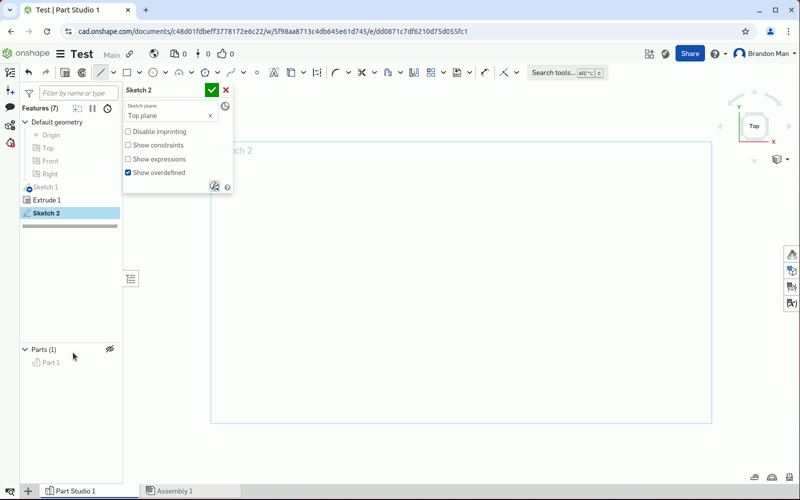
key_down(shift)
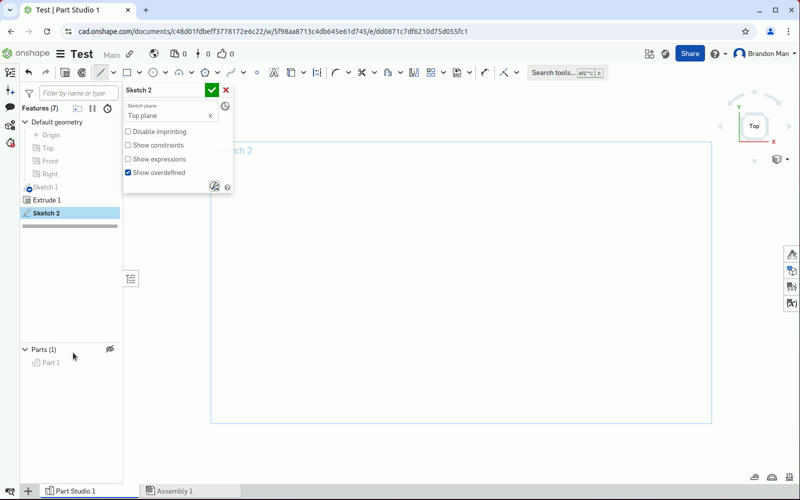
mouse_move(404, 330)
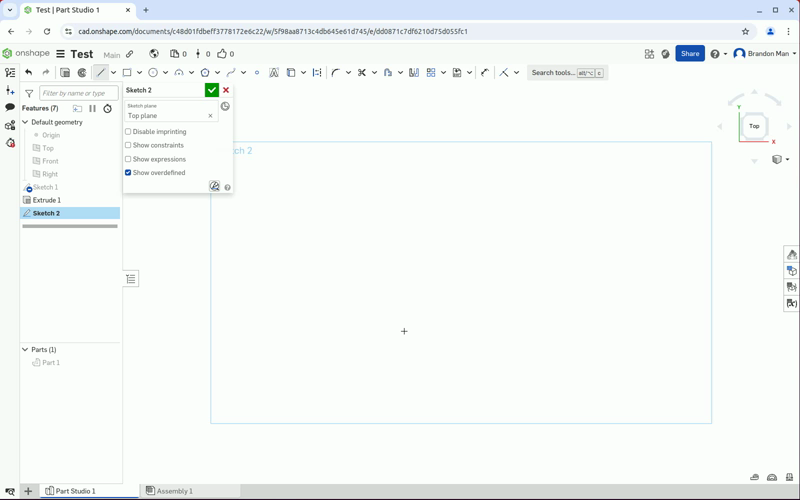
click(404, 330)
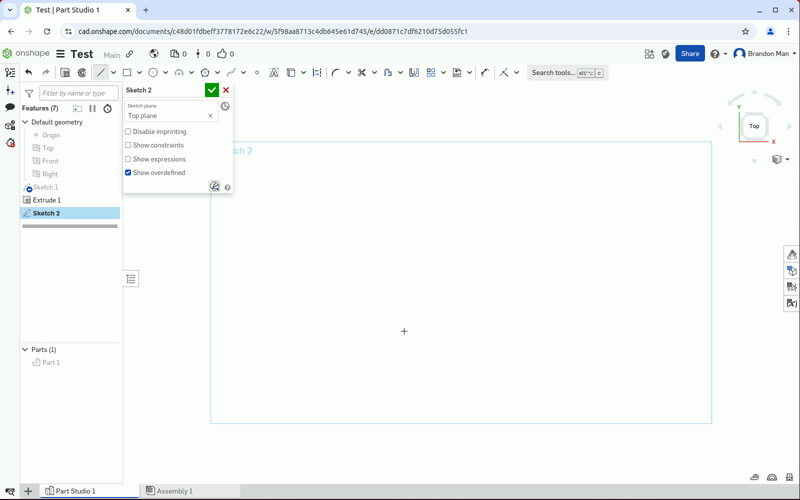
key_up(shift)
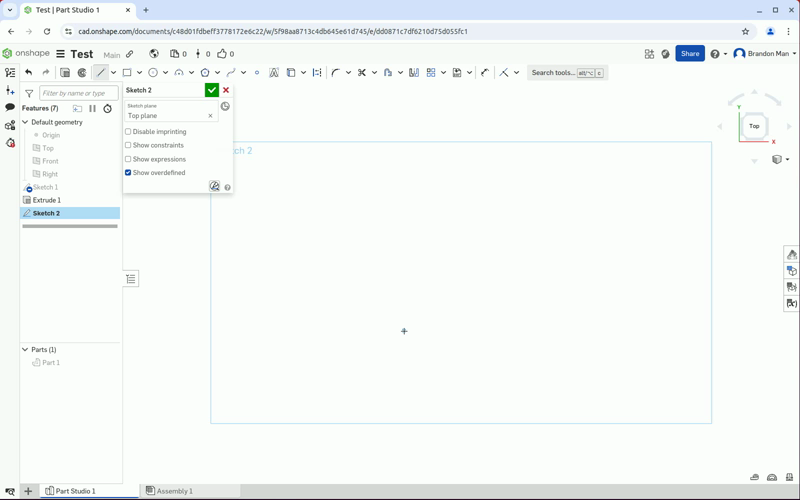
key_down(shift)
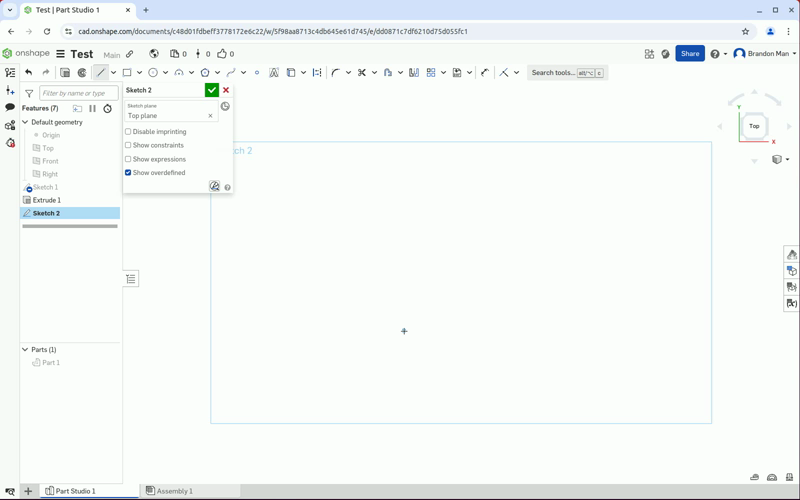
mouse_move(500, 330)
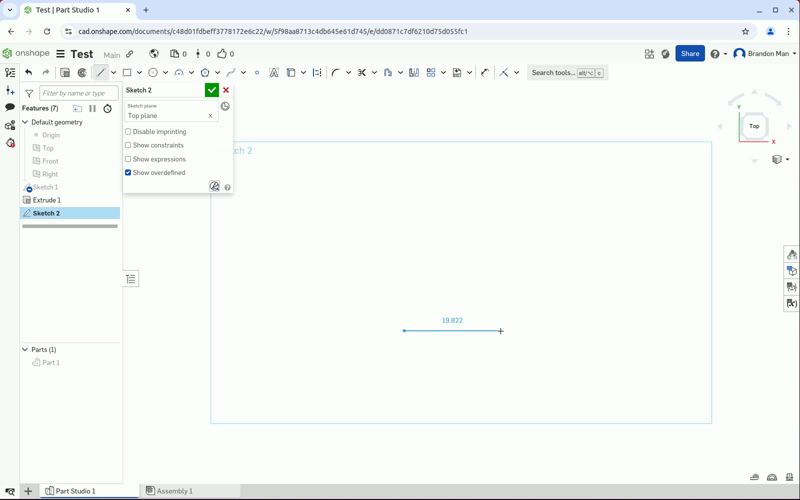
click(500, 330)
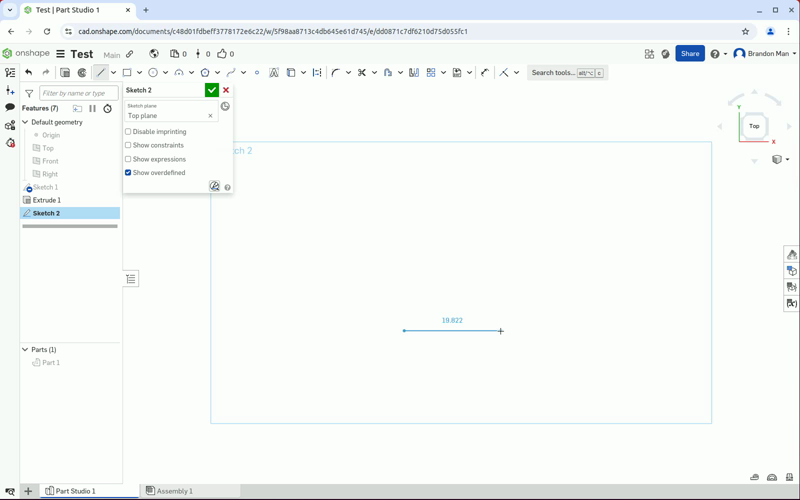
key_up(shift)
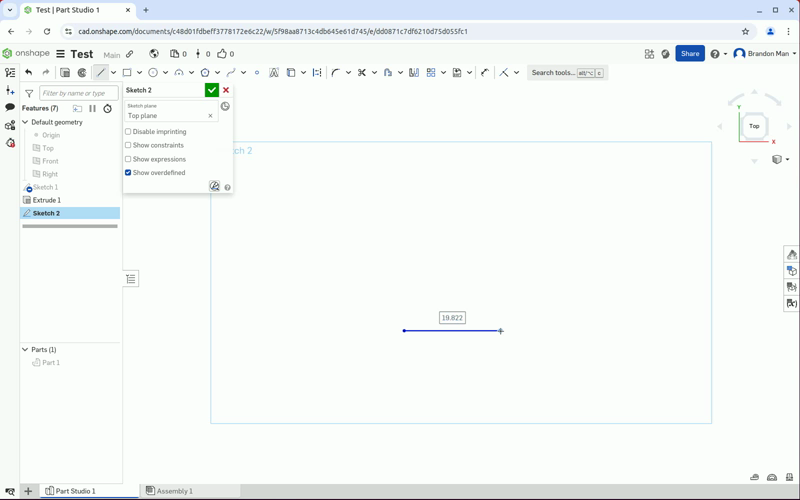
key_down(shift)
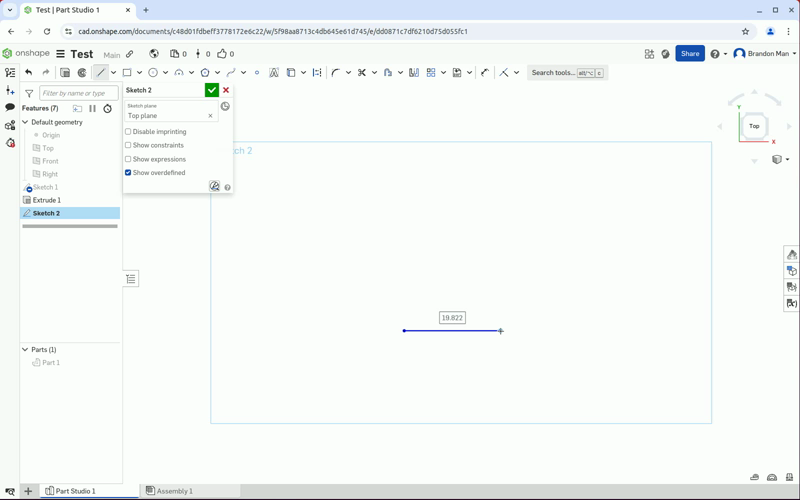
mouse_move(500, 234)
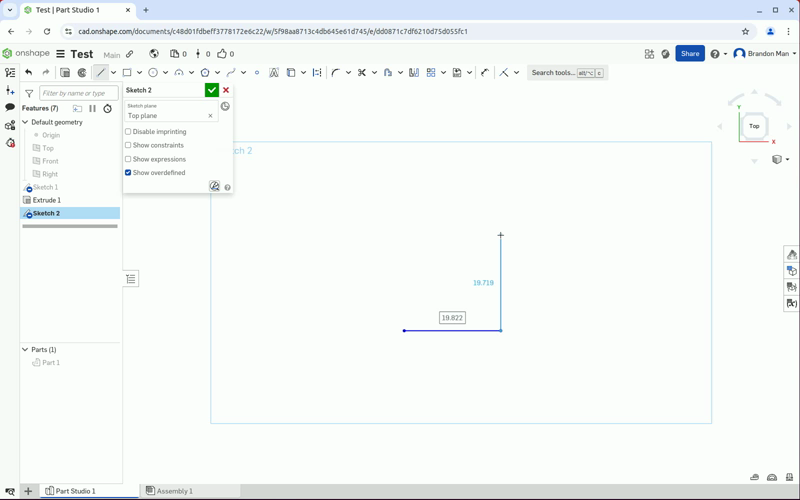
click(500, 234)
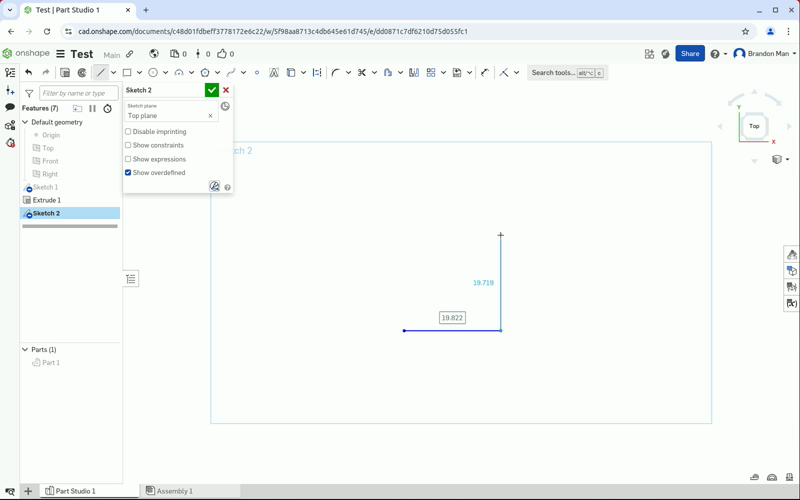
key_up(shift)
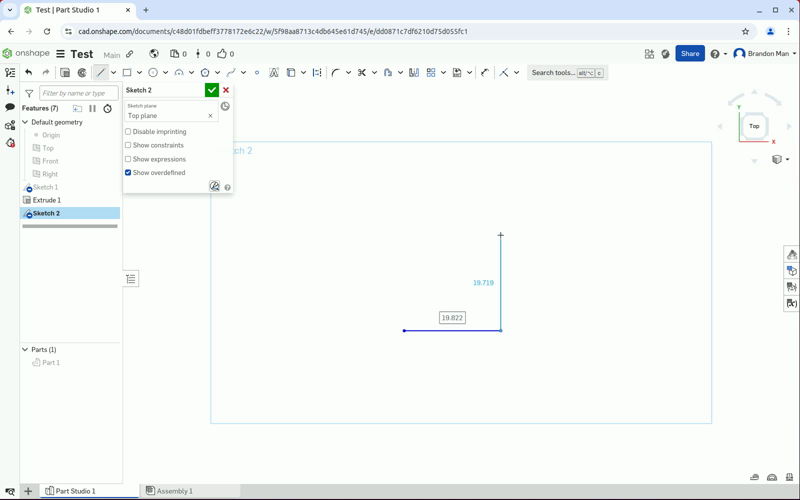
key_down(shift)
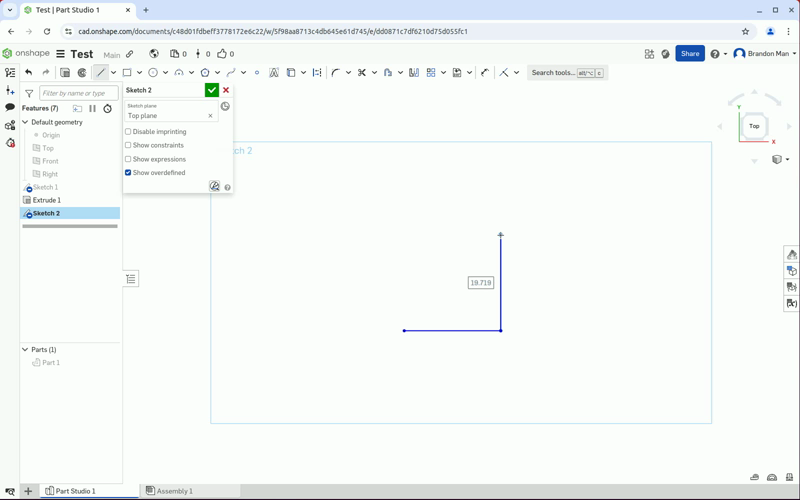
mouse_move(404, 234)
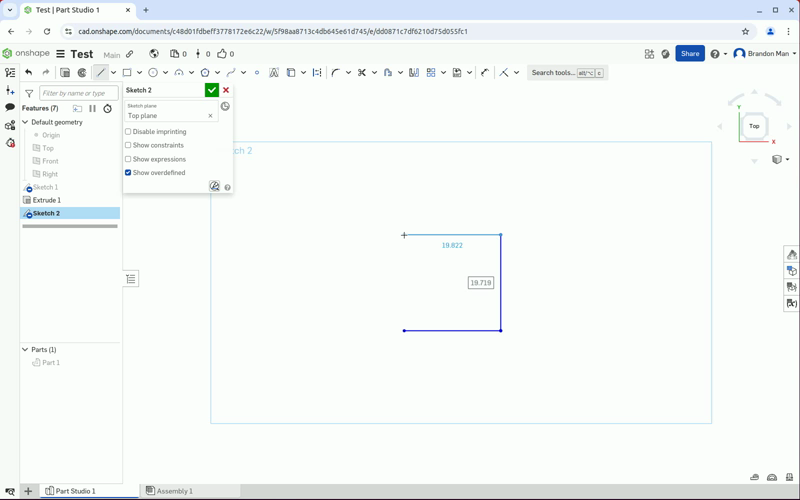
click(404, 234)
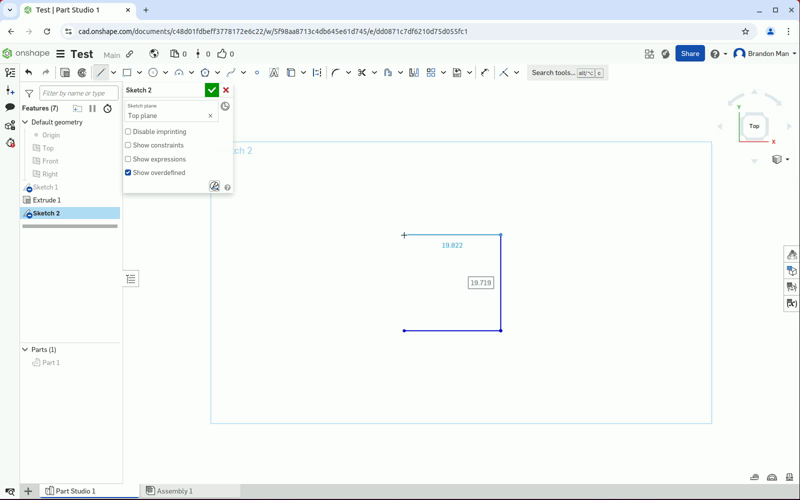
key_up(shift)
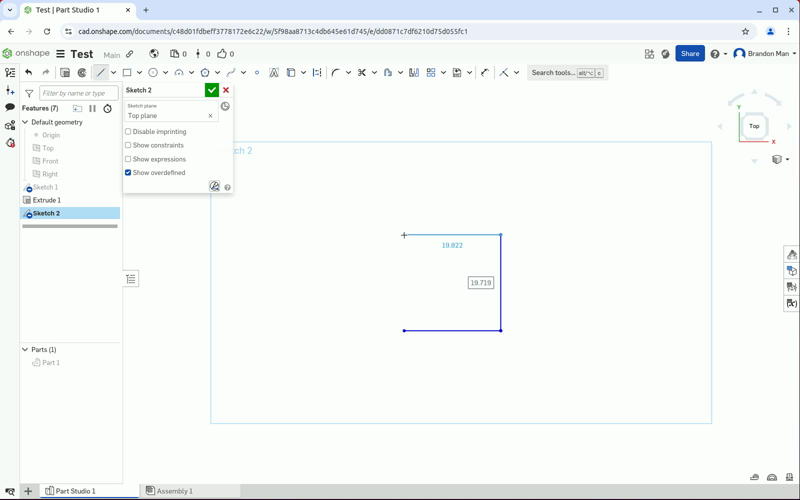
key_down(shift)
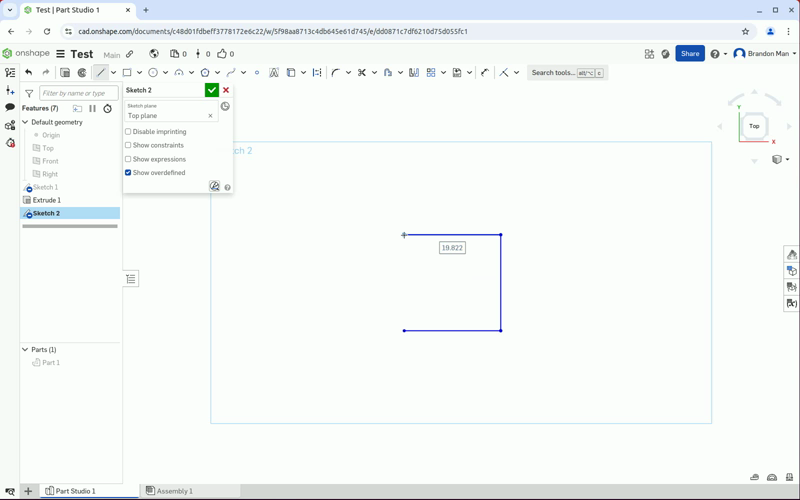
mouse_move(404, 330)
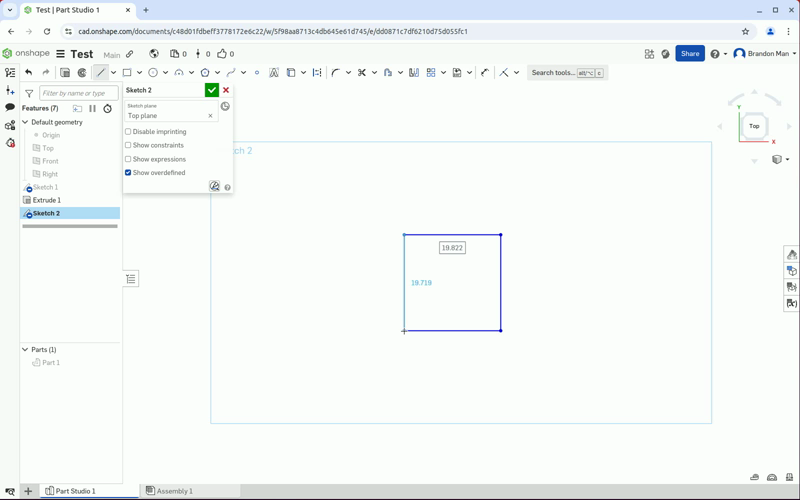
key_up(shift)
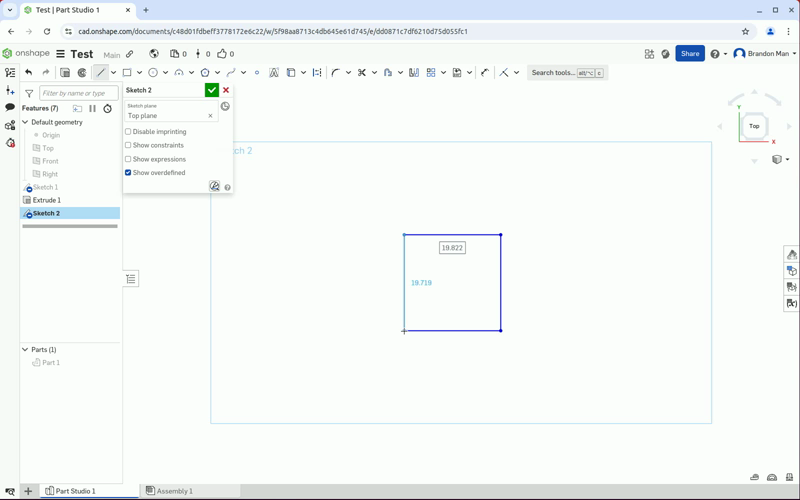
click(404, 330)
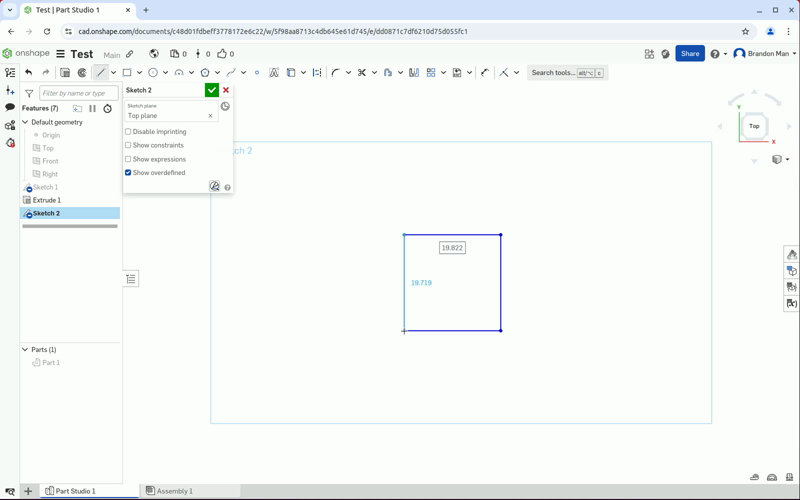
key(esc)
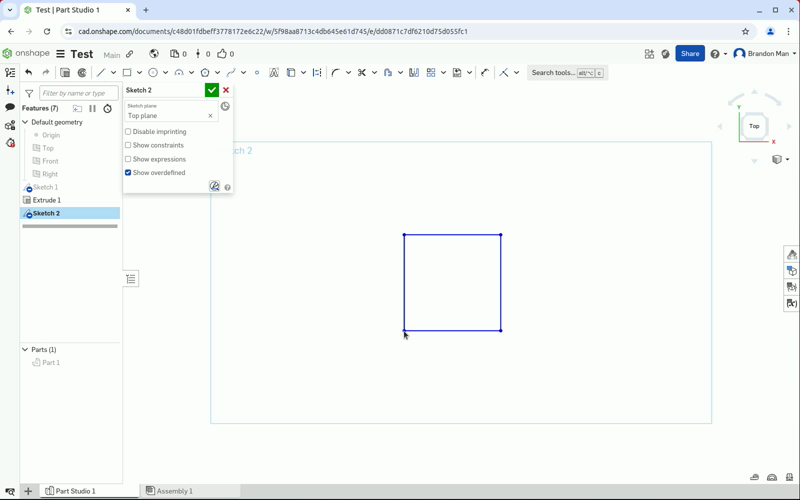
mouse_move(447, 242)
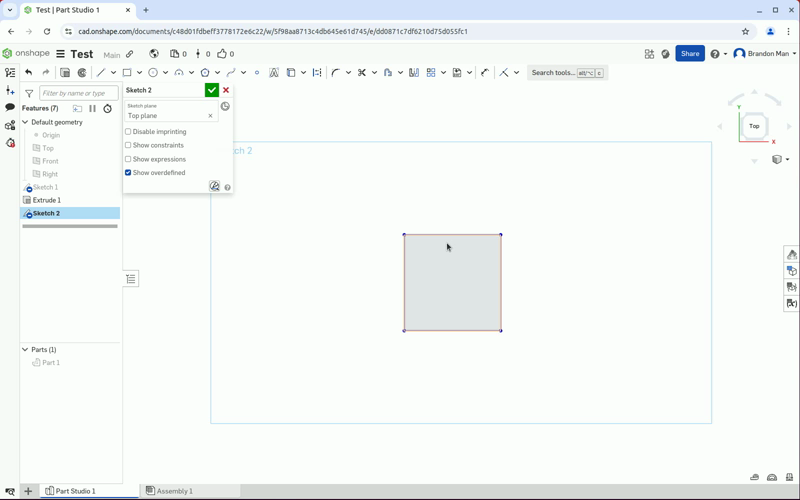
click(447, 242)
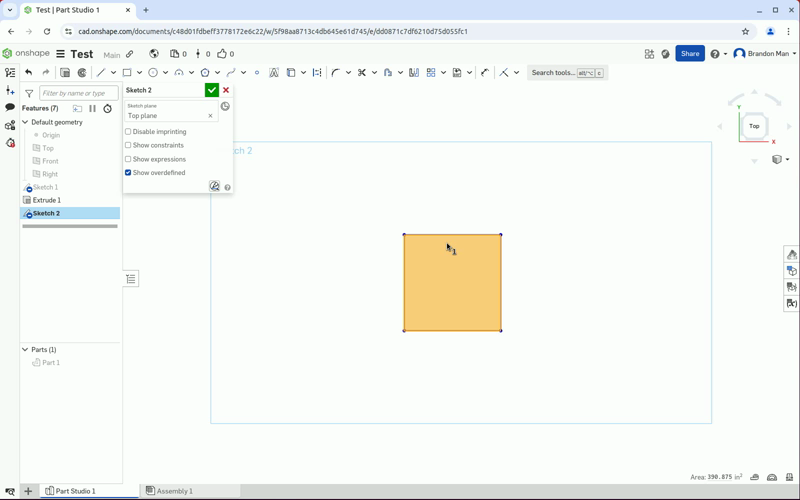
mouse_move(73, 352)
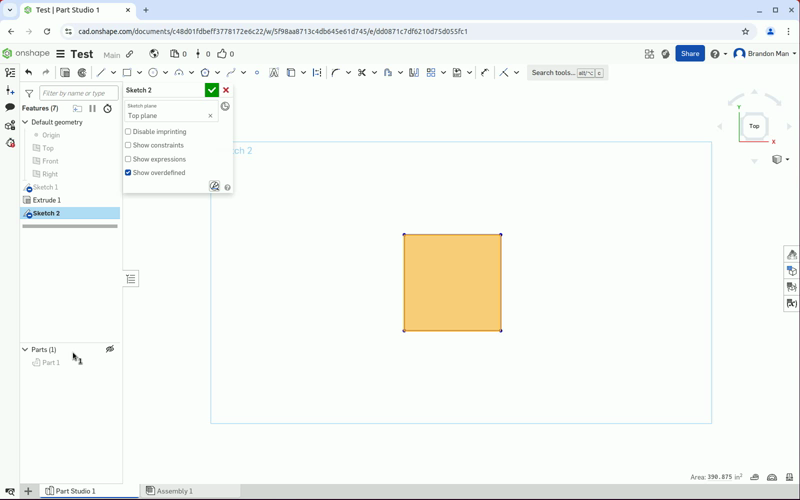
key(shift+y)
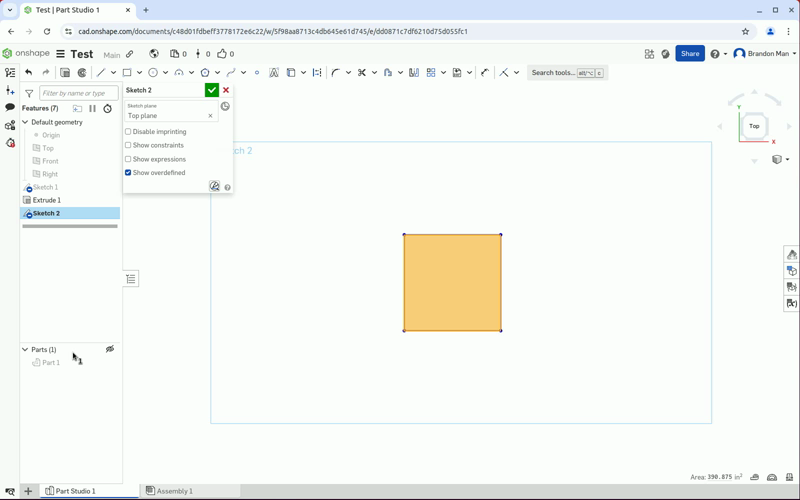
key(shift+e)
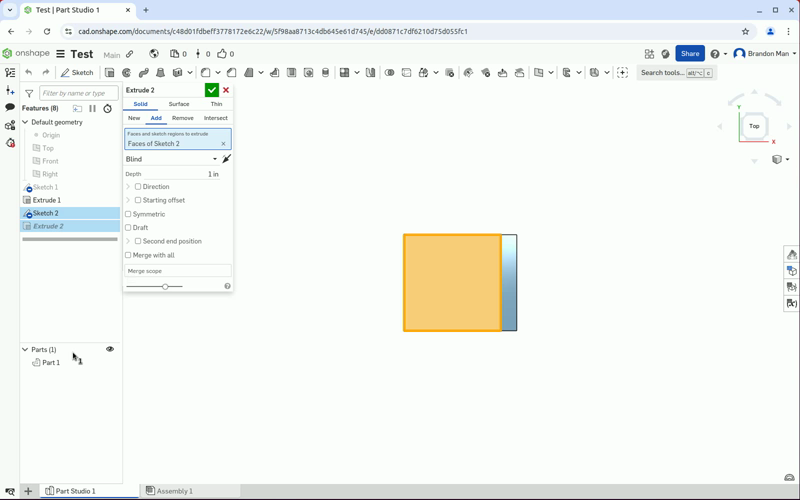
mouse_move(143, 106)
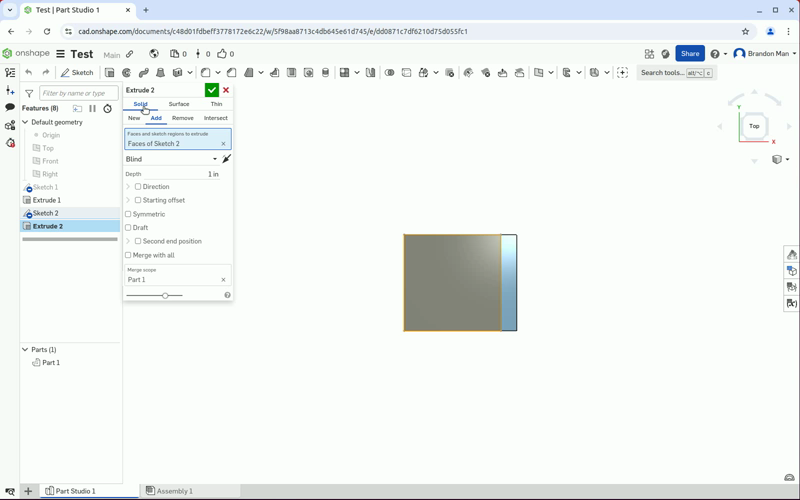
click(143, 106)
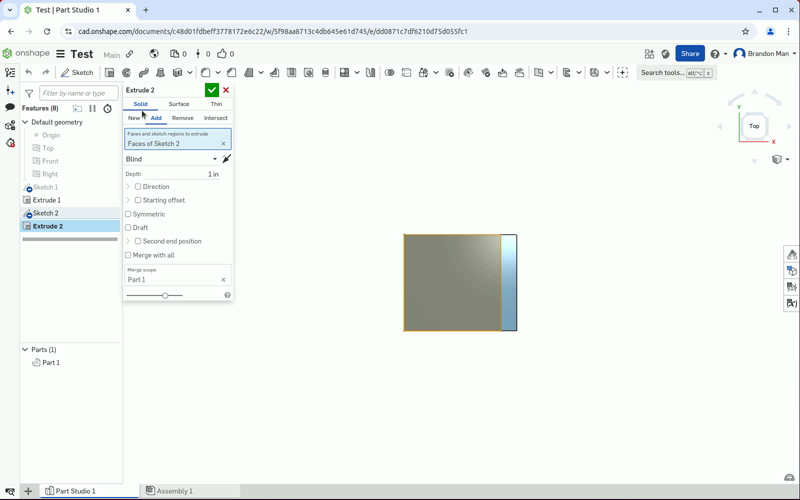
mouse_move(137, 120)
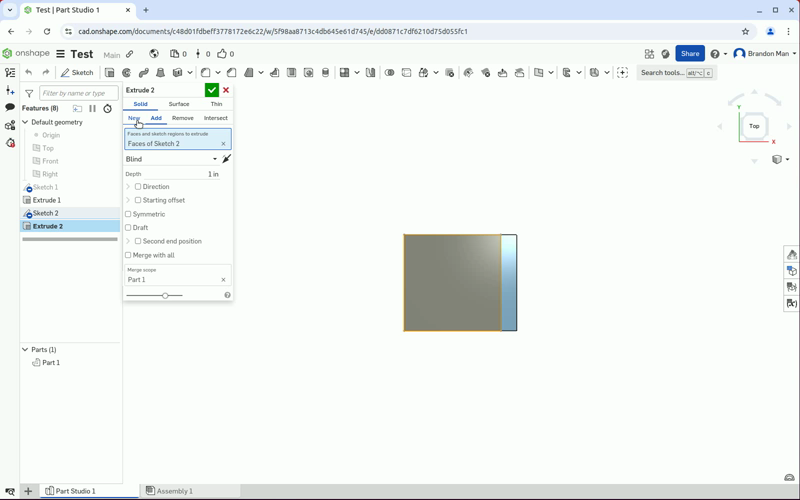
click(137, 120)
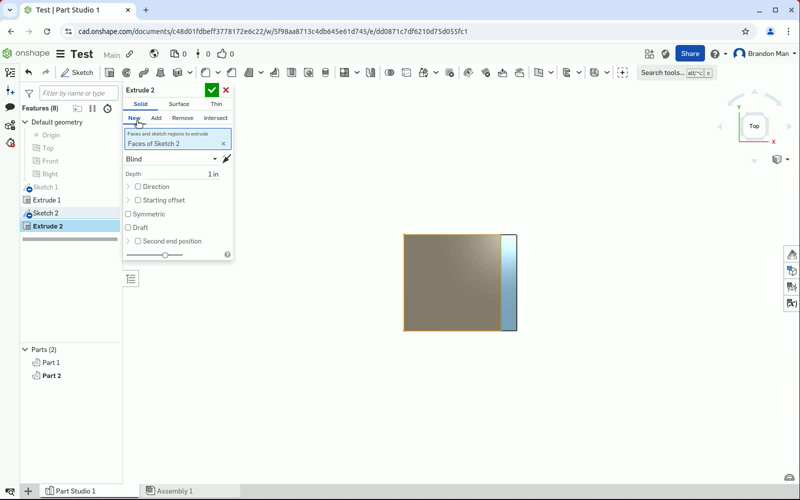
key(tab, 4)
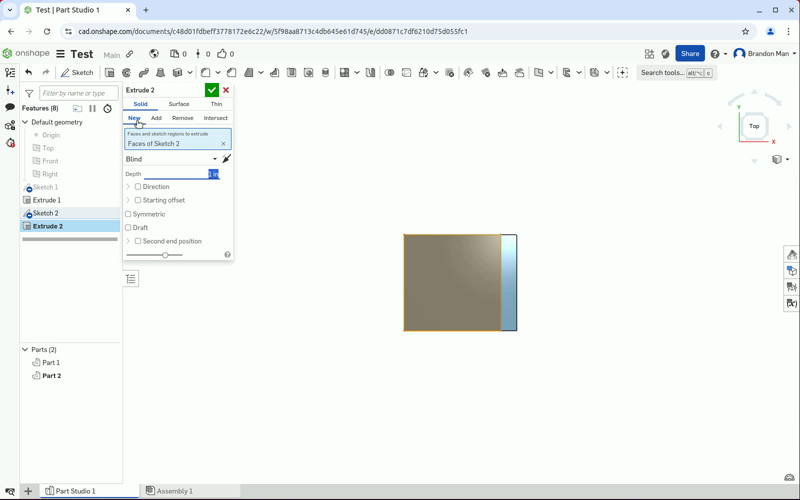
text(3.37)
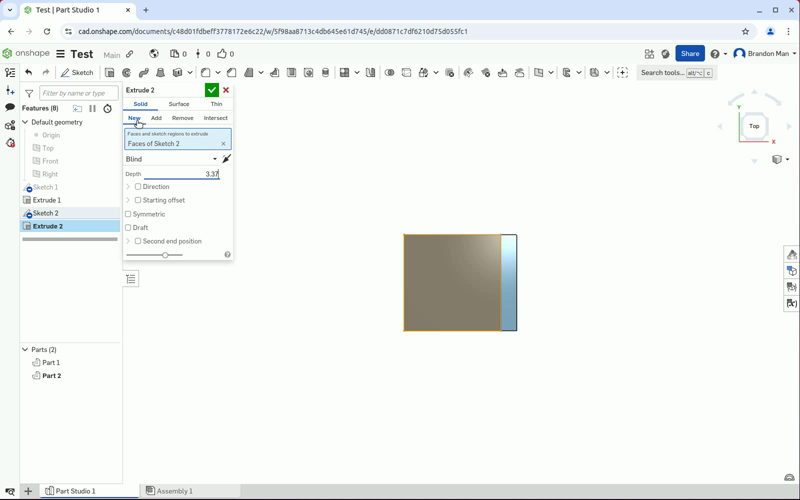
key(enter)
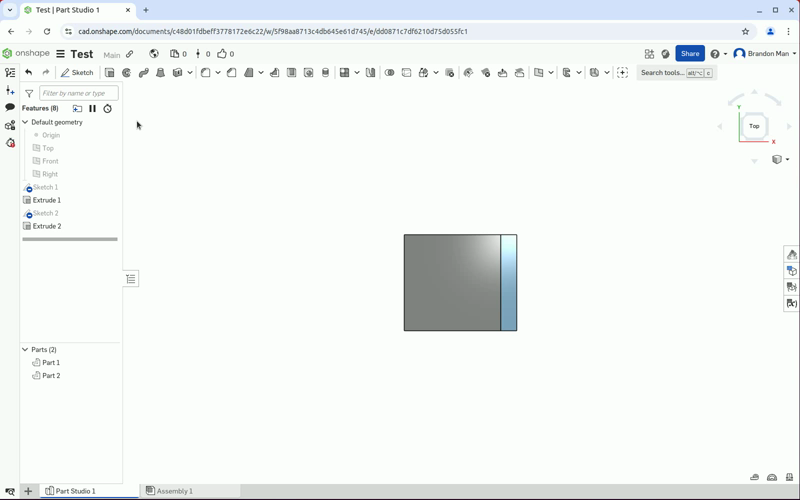
key(shift+h)
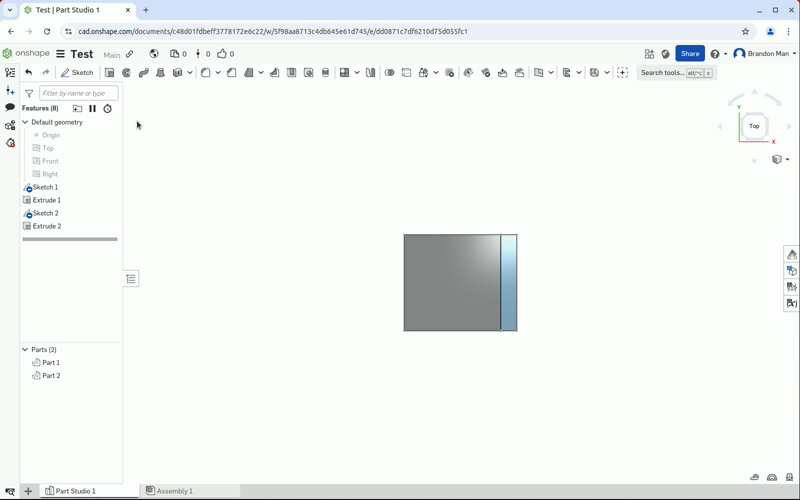
key(shift+h)
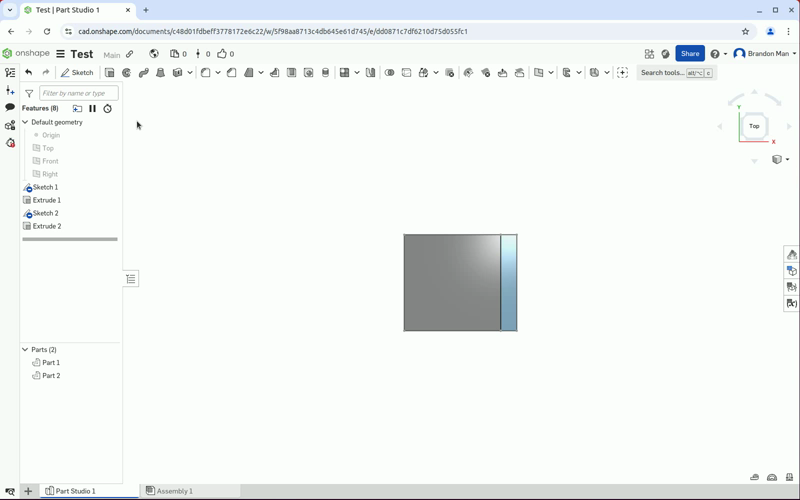
key(shift+7)
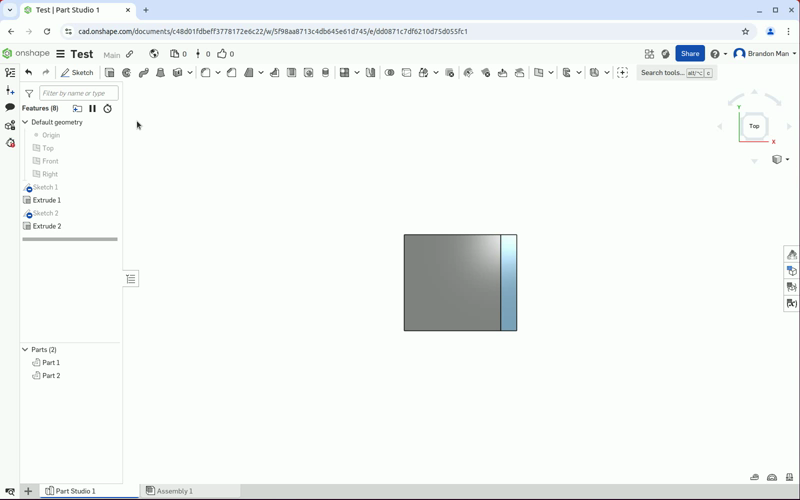
key(up, 3)
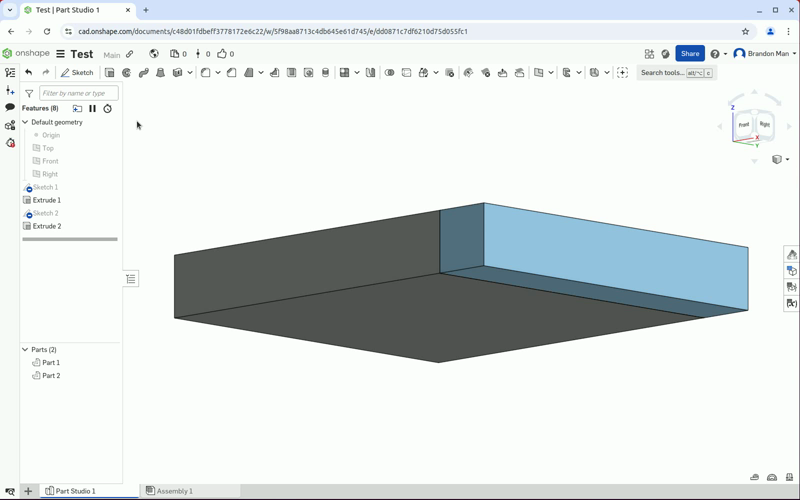
key(left, 3)
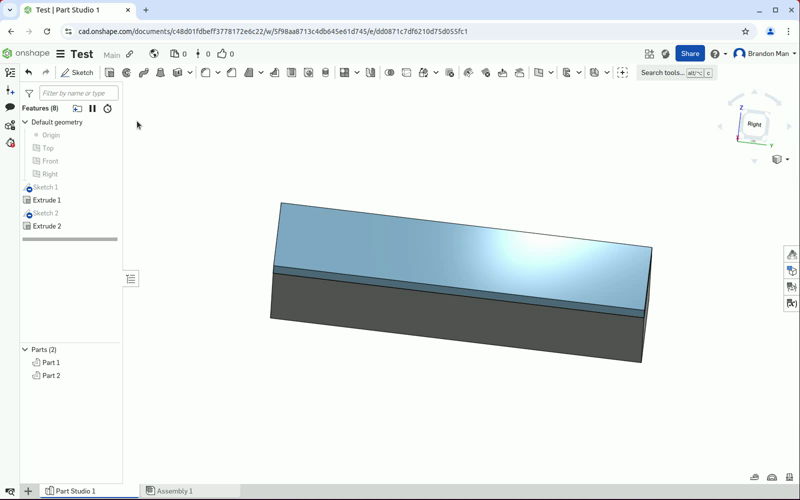
key(right, 3)
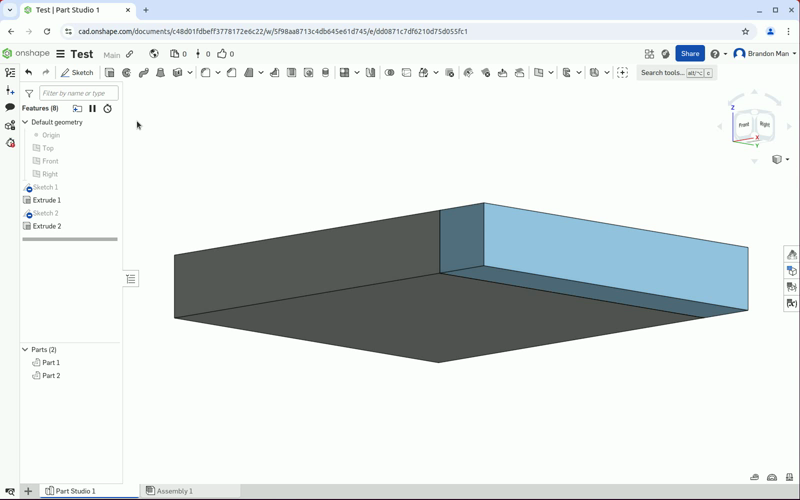
key(down, 3)
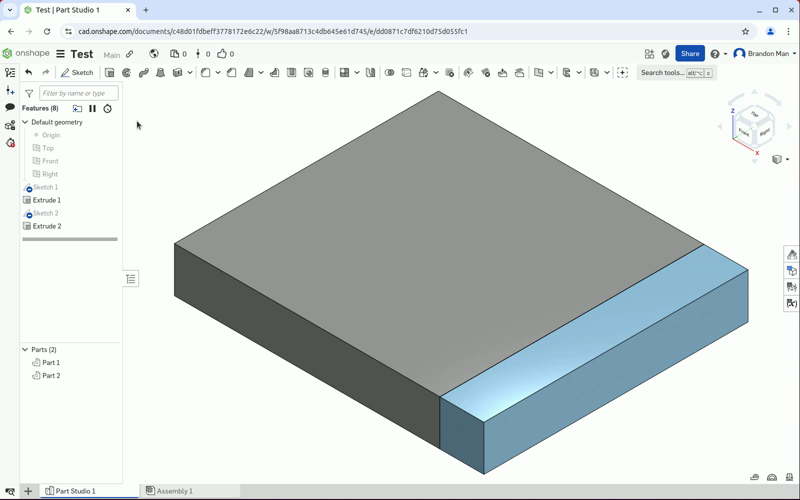
mouse_move(73, 189)
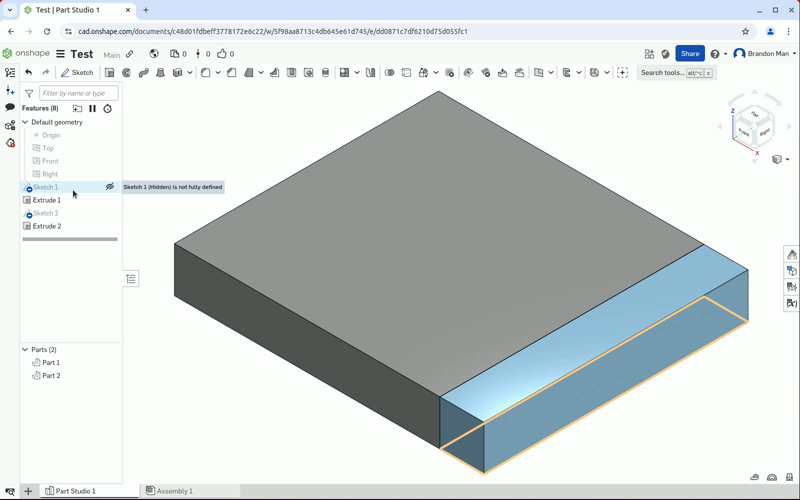
click(73, 189)